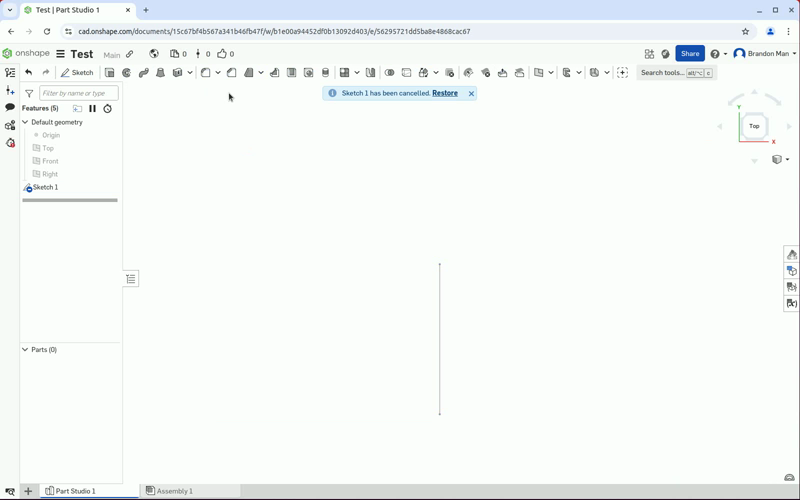
key(shift+h)
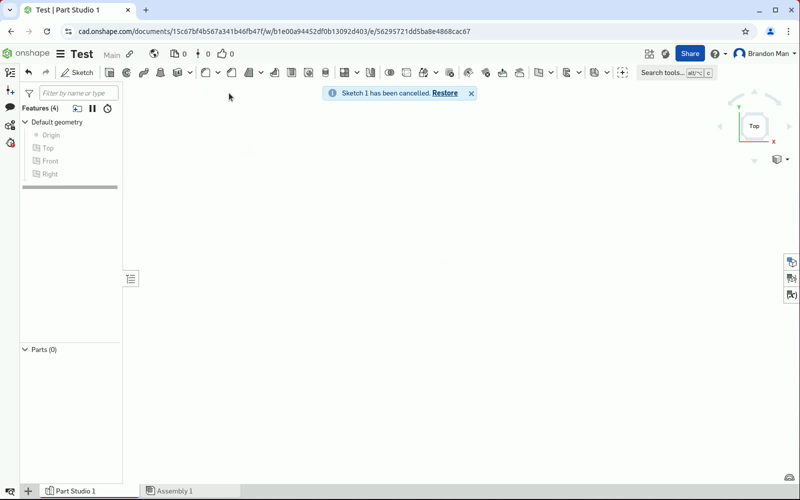
key(shift+s)
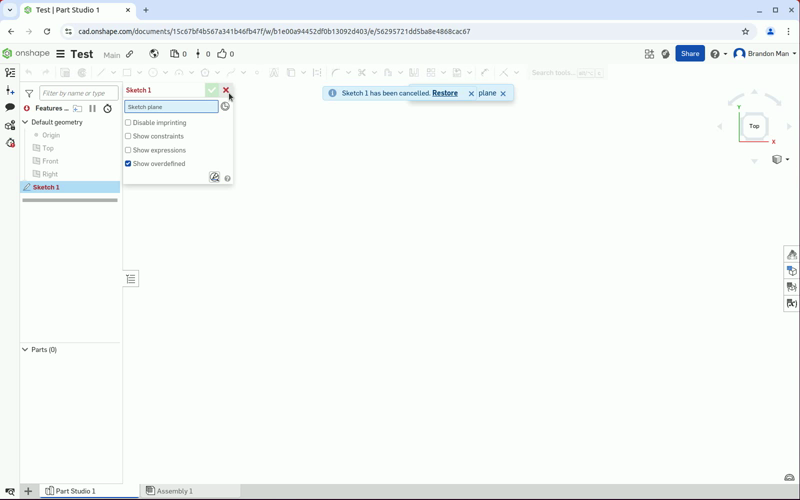
mouse_move(73, 150)
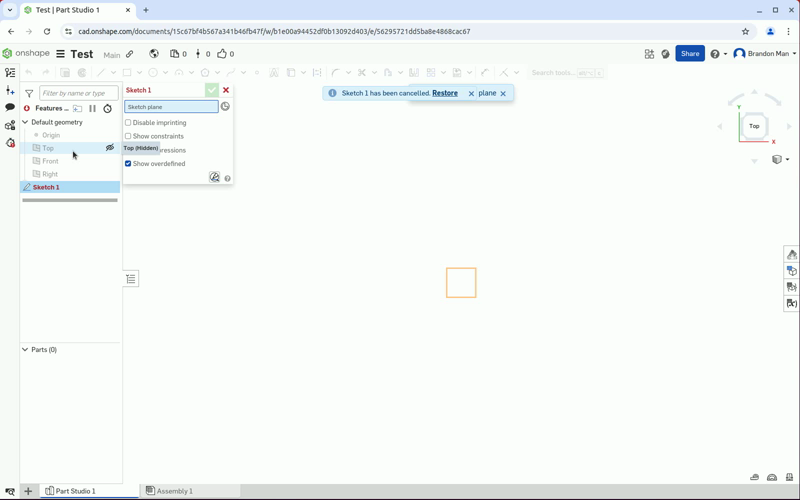
click(73, 150)
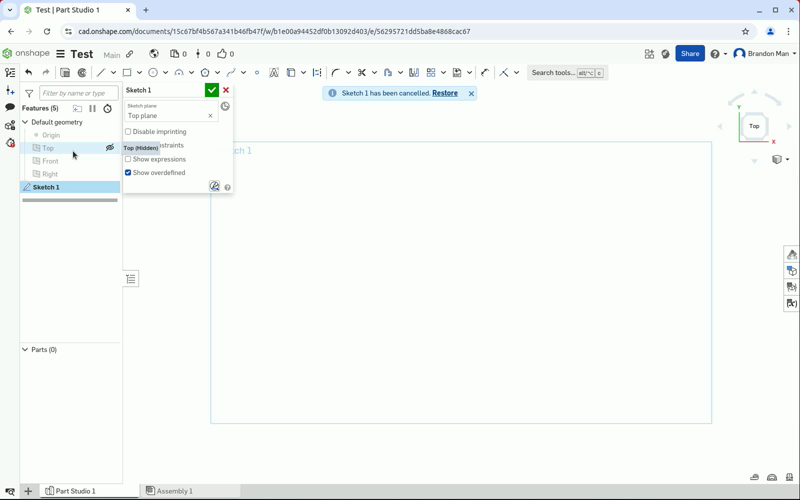
mouse_move(73, 352)
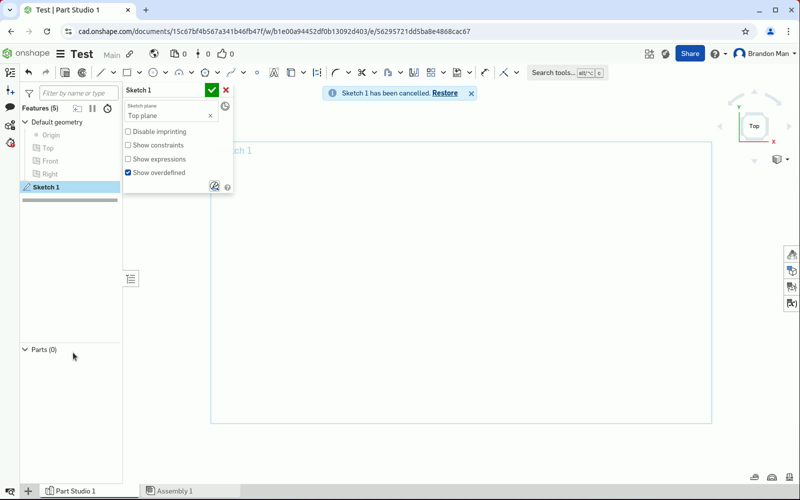
key(y)
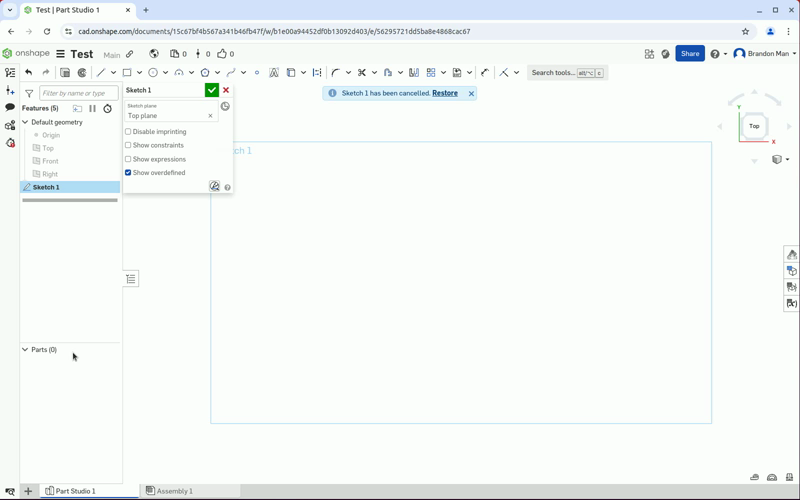
key(l)
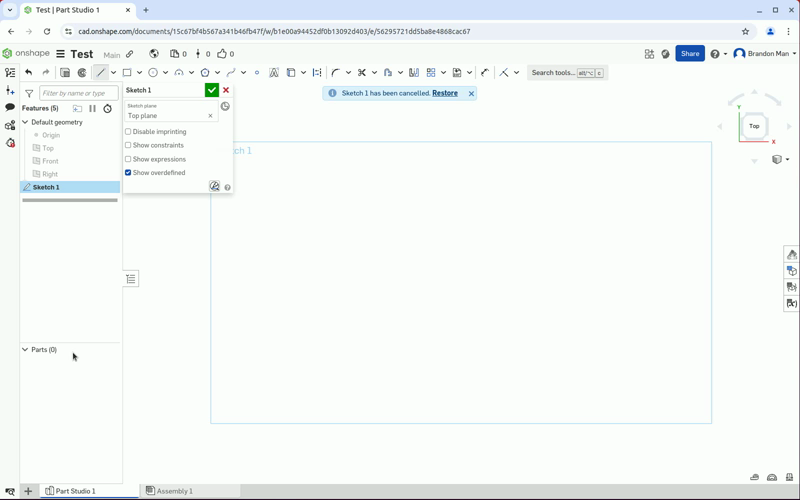
key_down(shift)
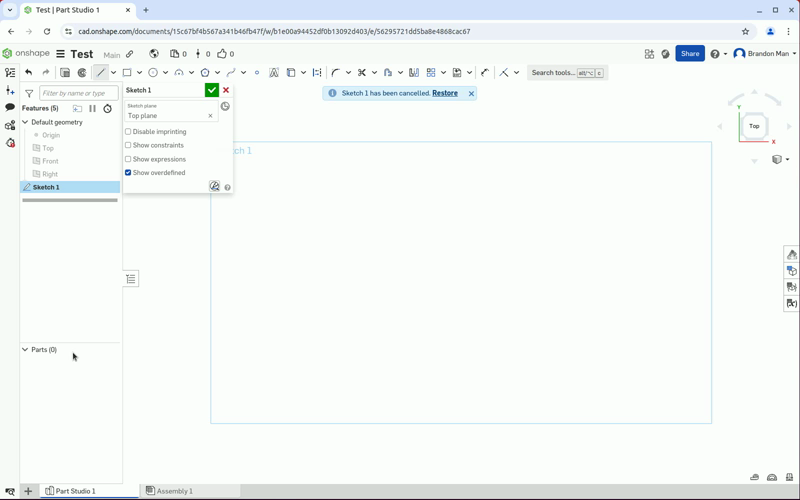
mouse_move(357, 320)
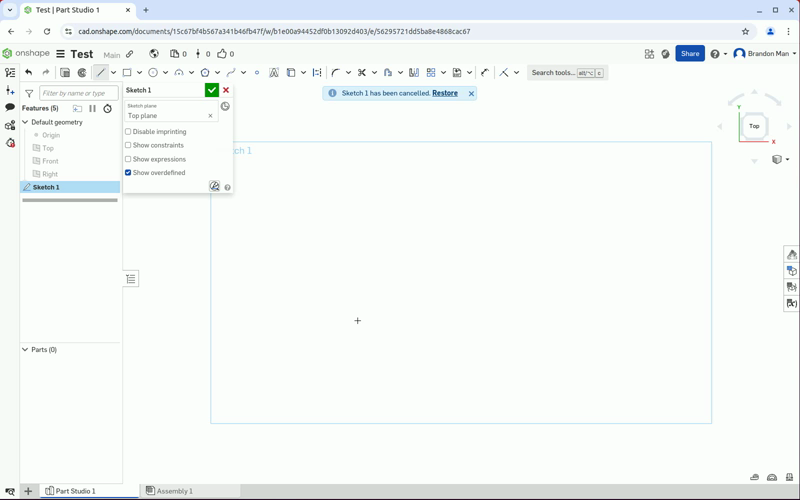
click(357, 320)
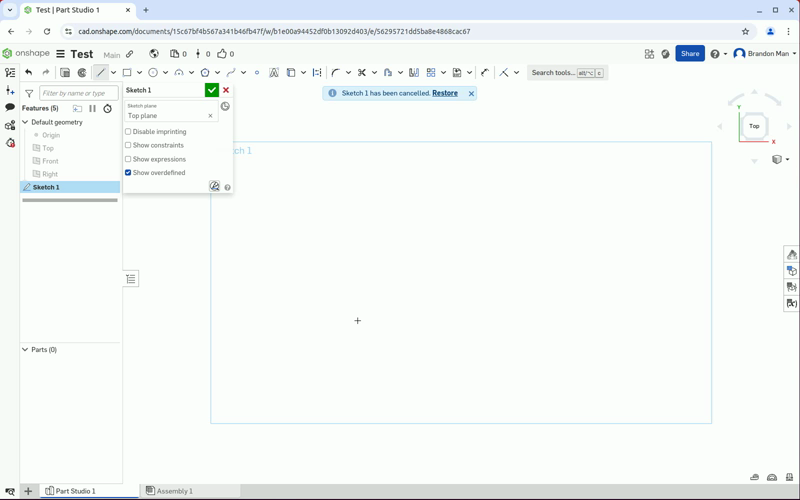
key_up(shift)
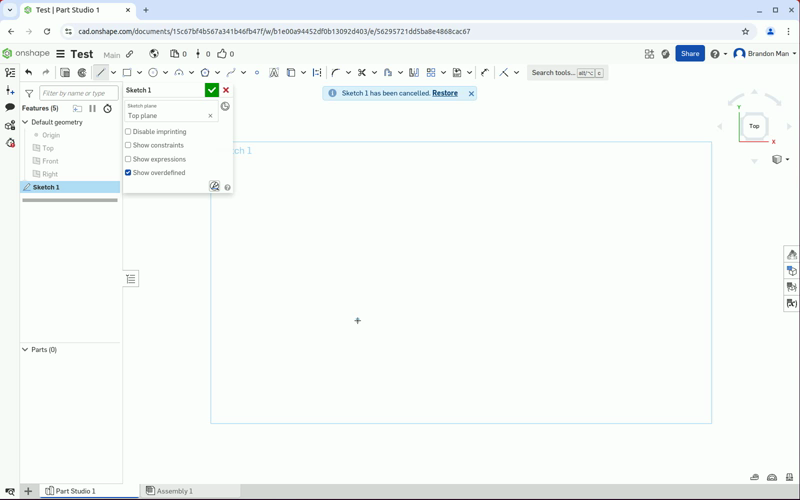
key_down(shift)
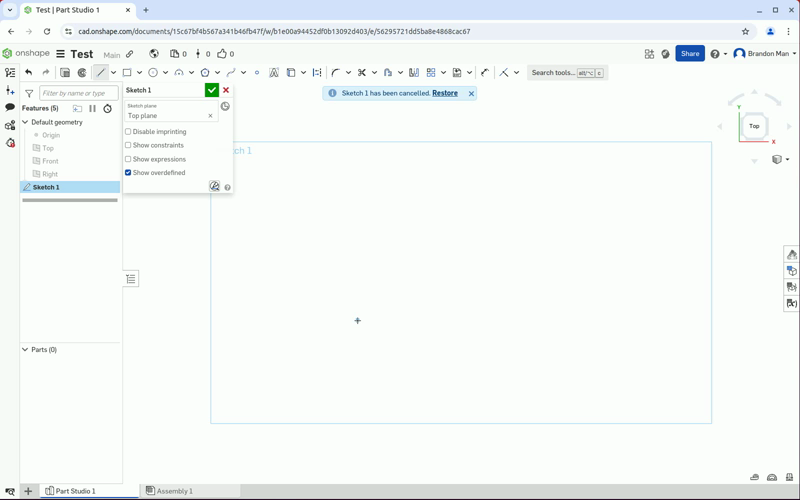
mouse_move(572, 320)
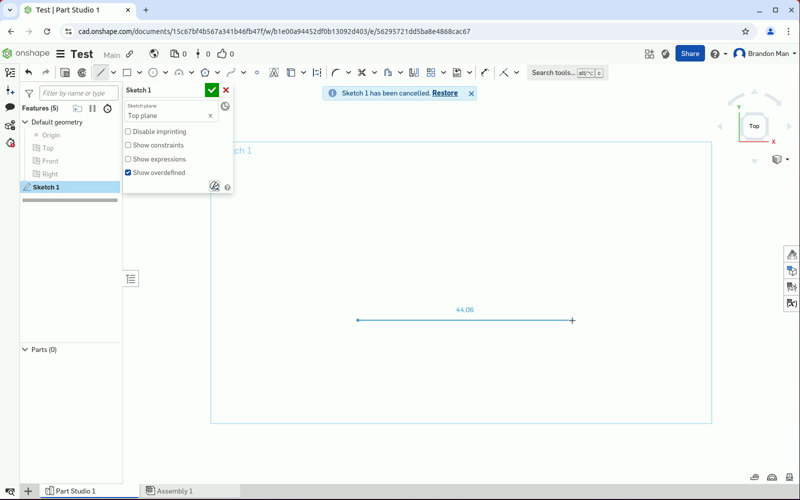
click(572, 320)
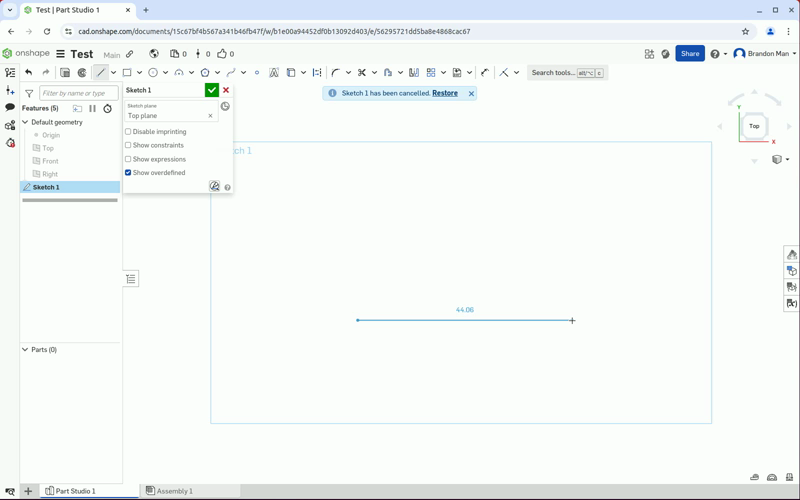
key_up(shift)
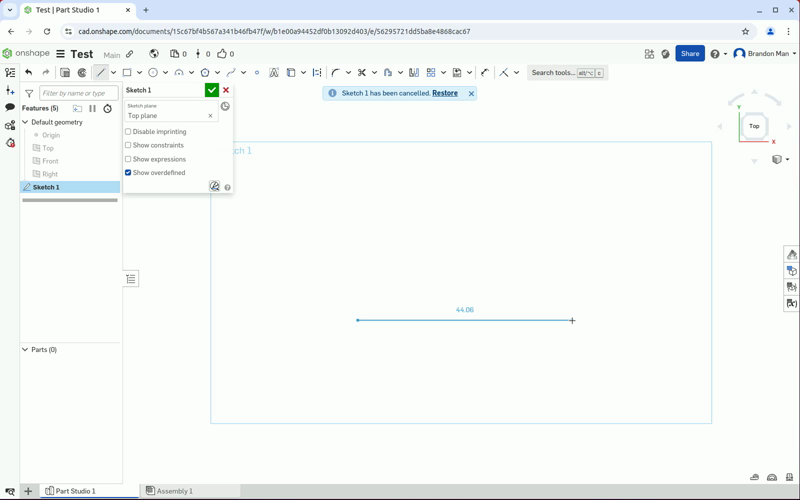
key_down(shift)
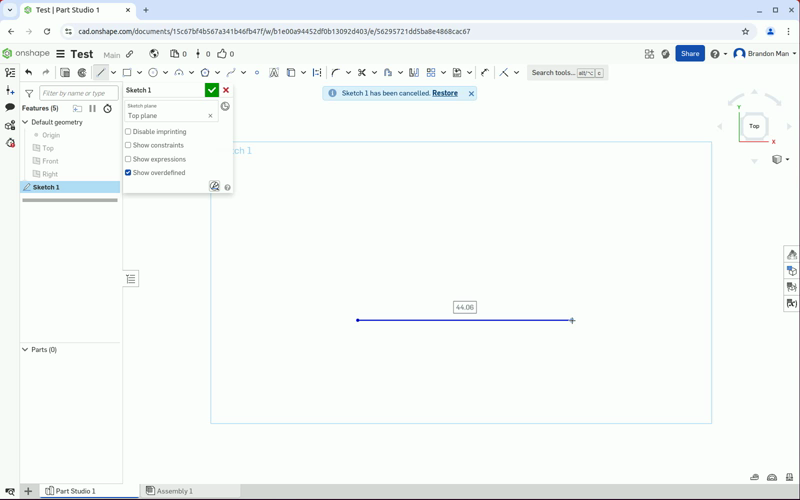
mouse_move(572, 209)
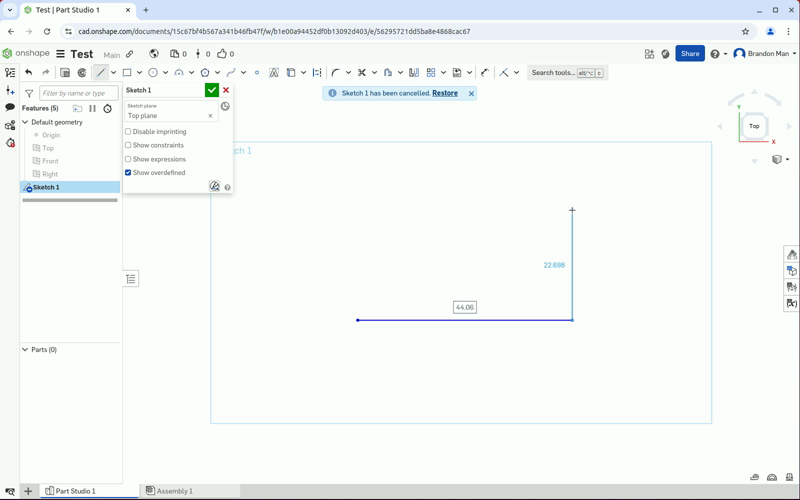
click(572, 209)
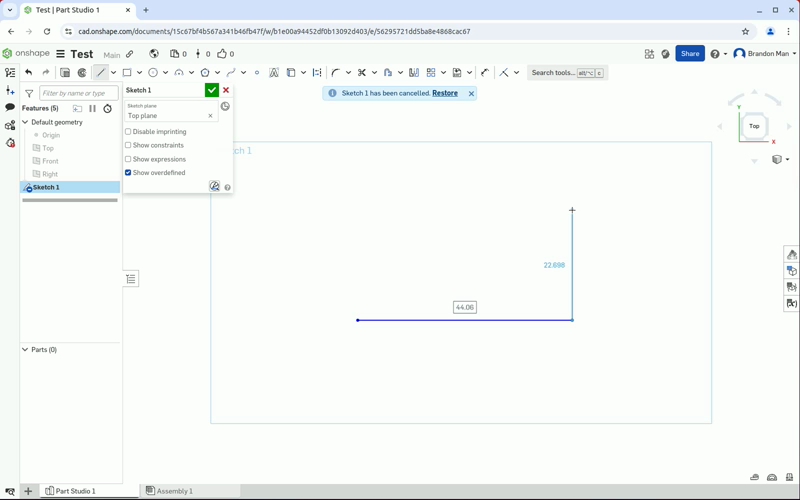
key_up(shift)
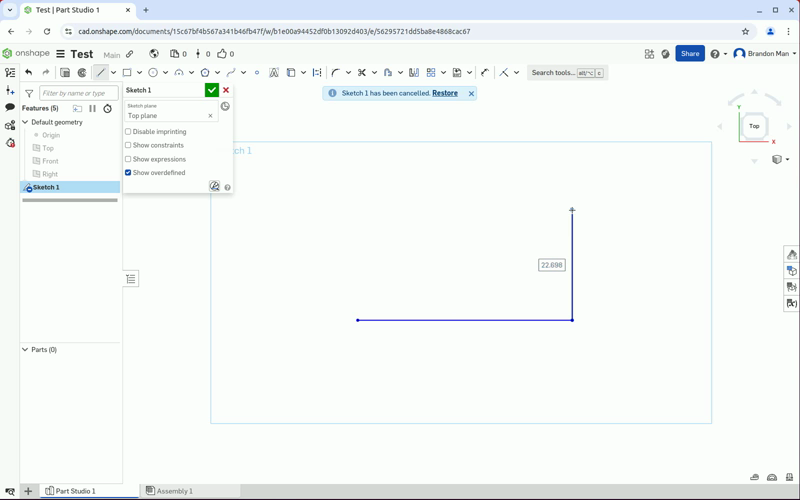
key_down(shift)
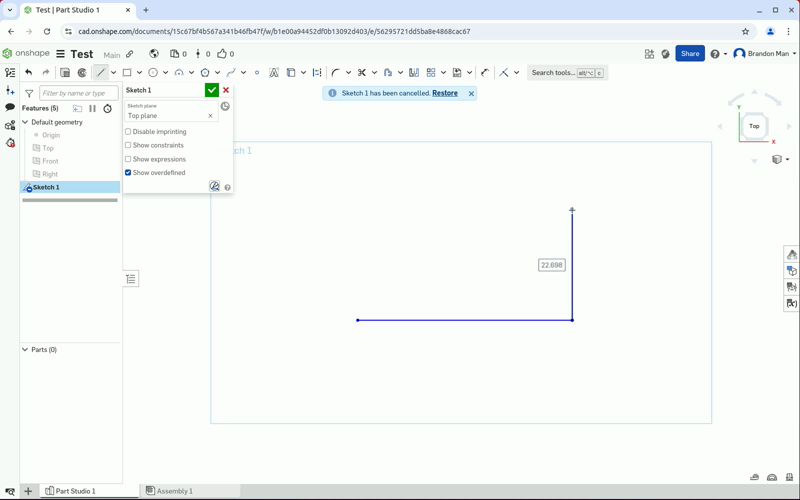
mouse_move(357, 209)
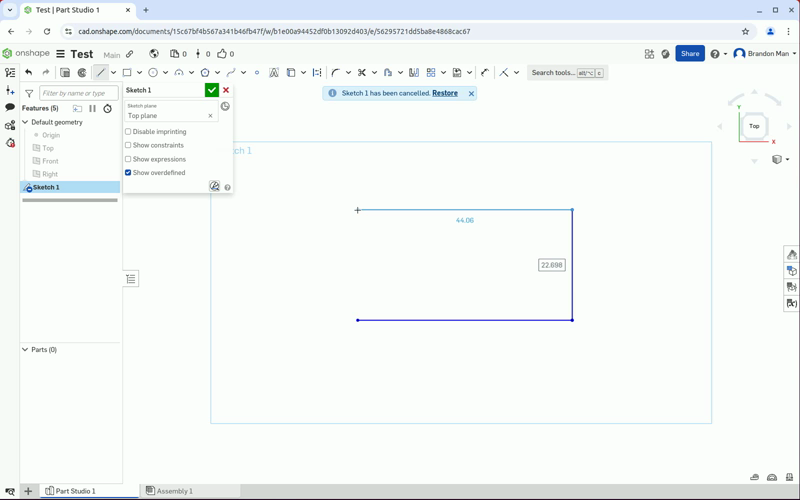
click(357, 209)
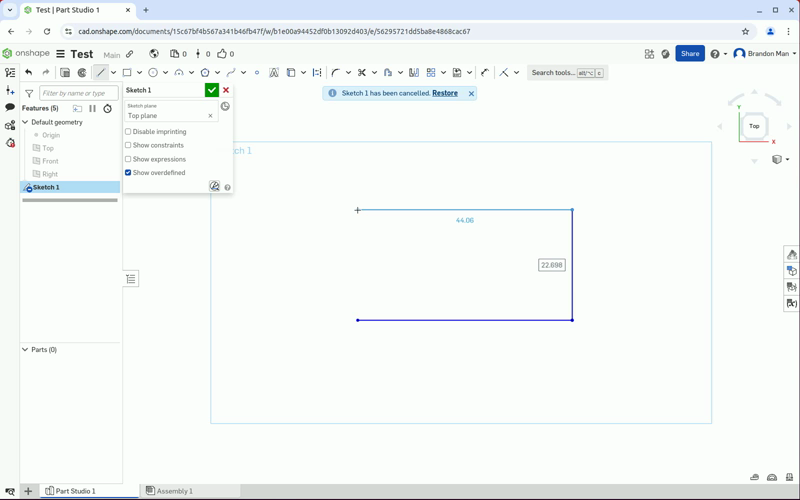
key_up(shift)
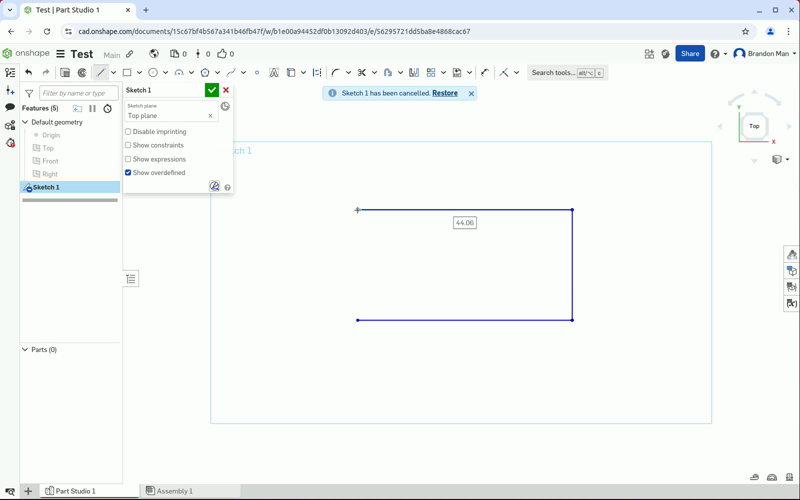
key_down(shift)
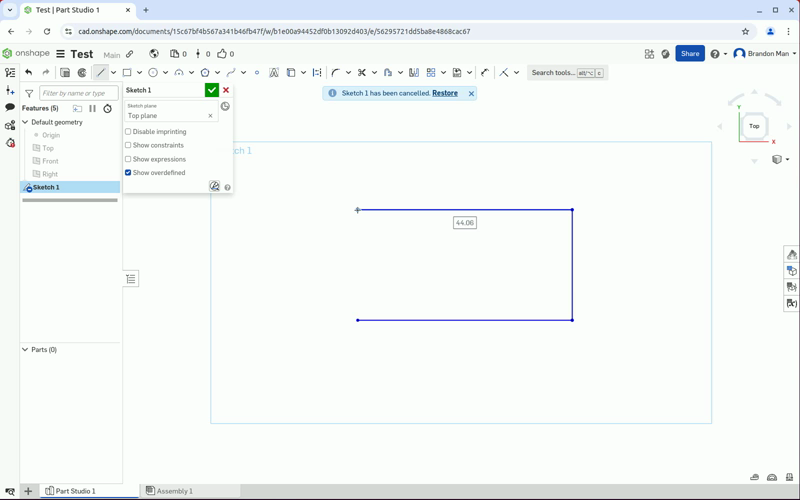
mouse_move(357, 320)
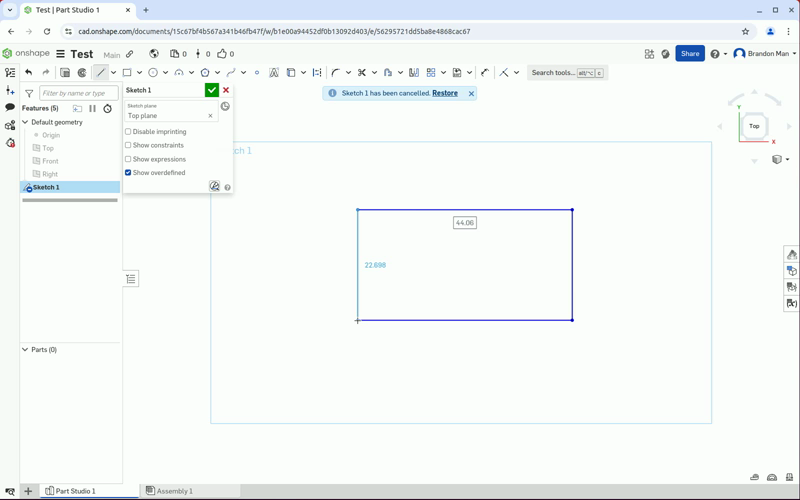
key_up(shift)
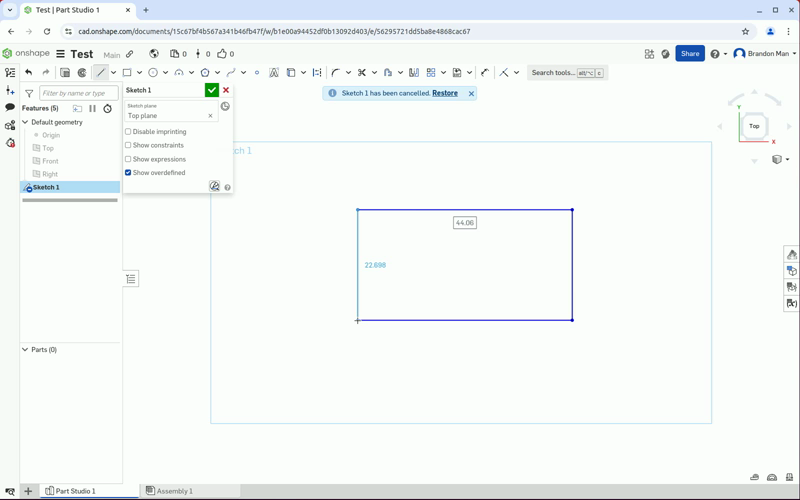
click(357, 320)
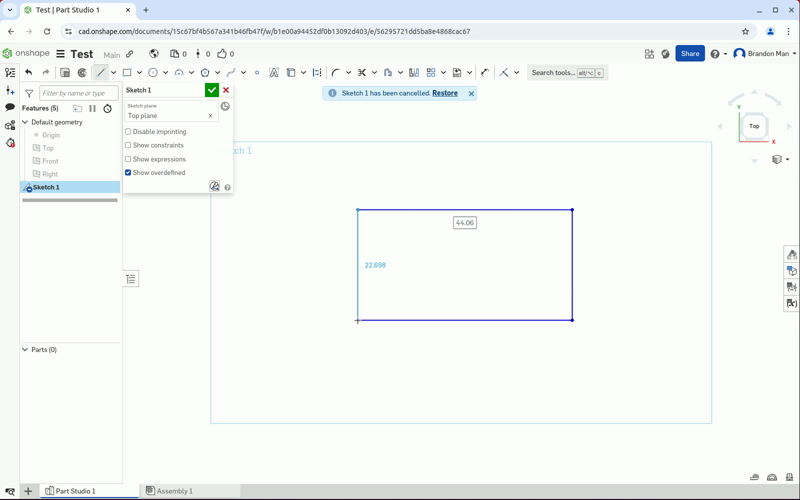
key(esc)
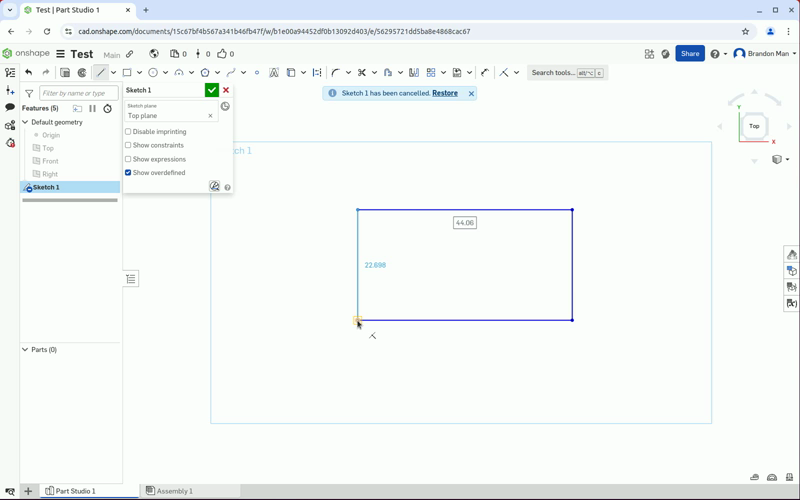
key(a)
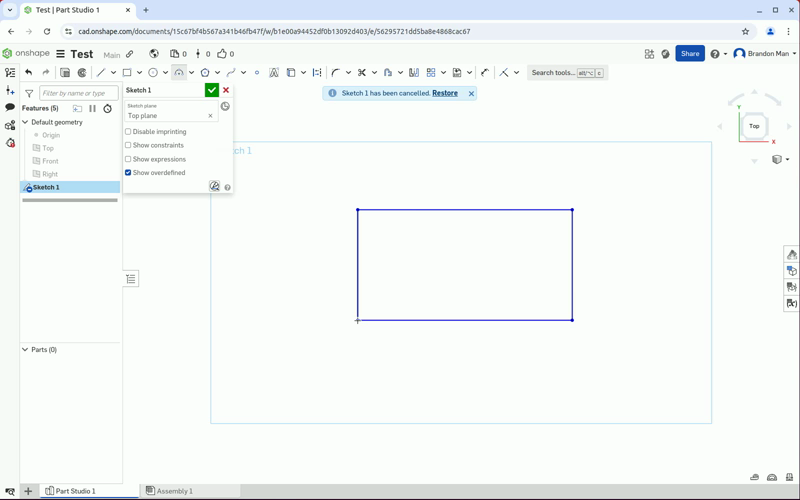
key_down(shift)
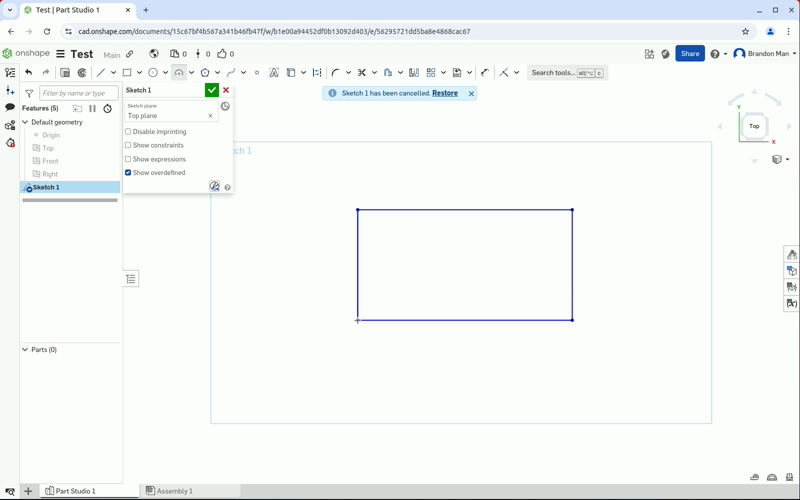
mouse_move(368, 282)
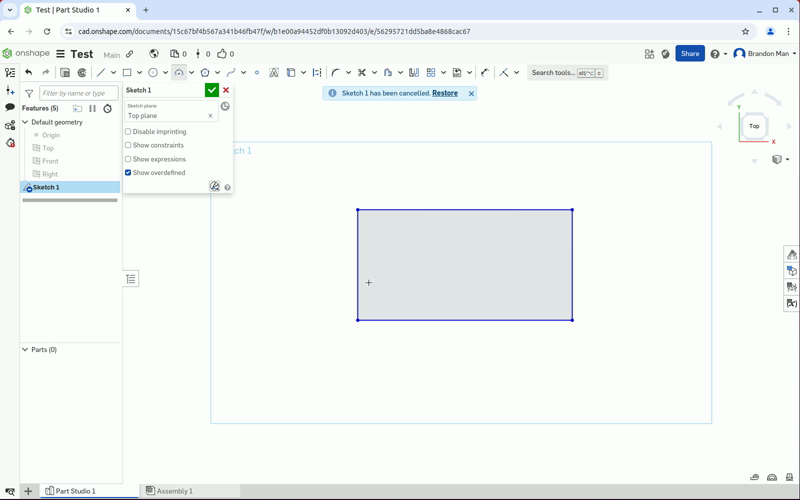
click(368, 282)
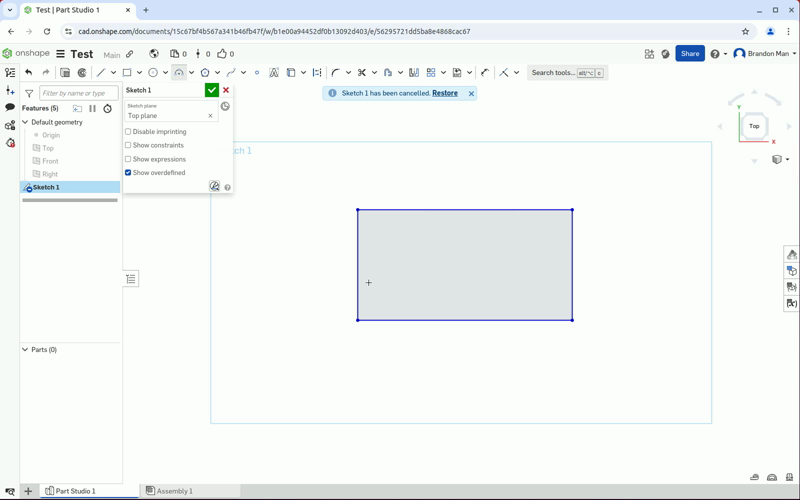
key_up(shift)
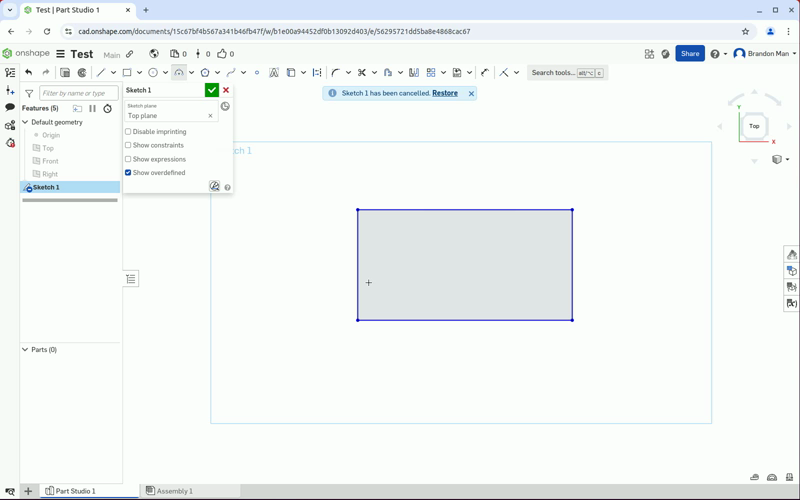
key_down(shift)
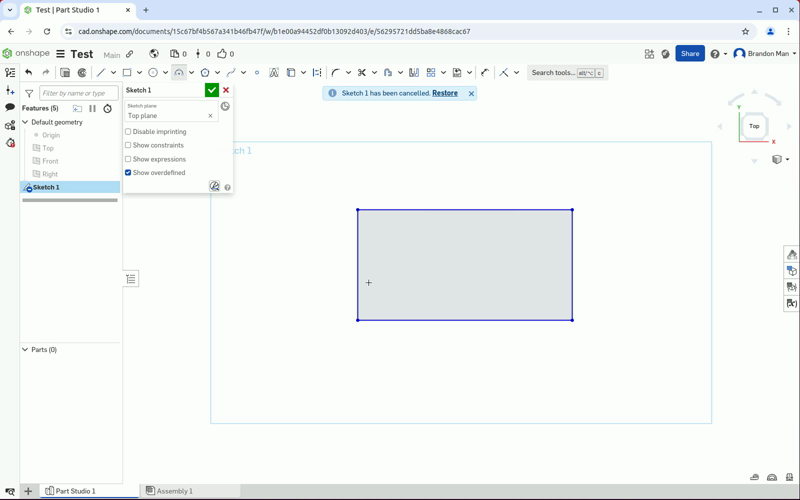
mouse_move(395, 306)
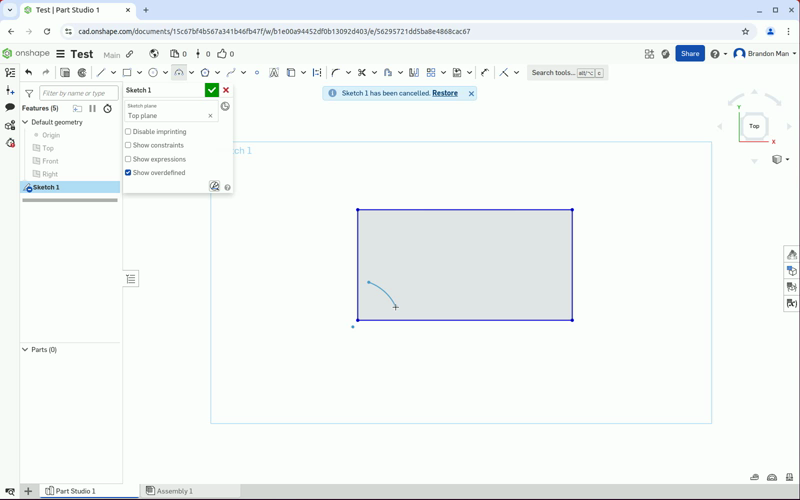
click(395, 306)
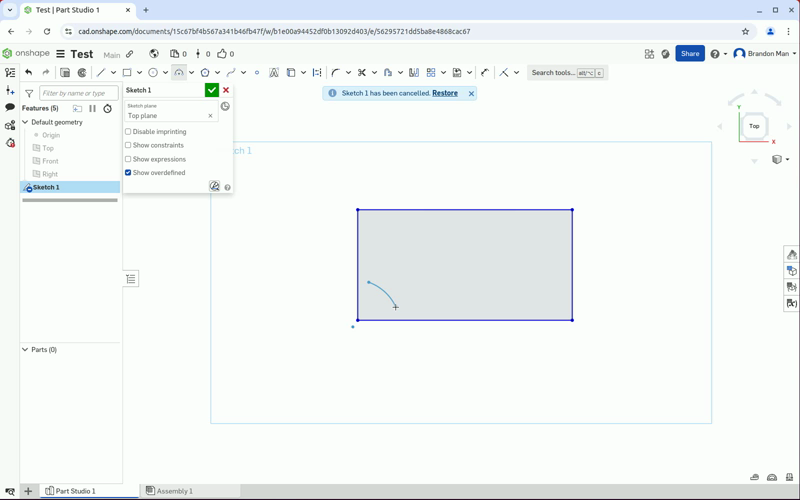
mouse_move(377, 300)
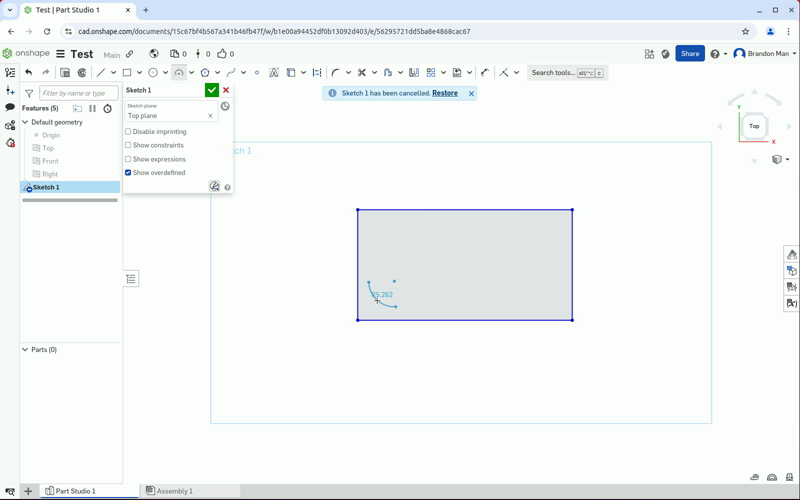
click(377, 300)
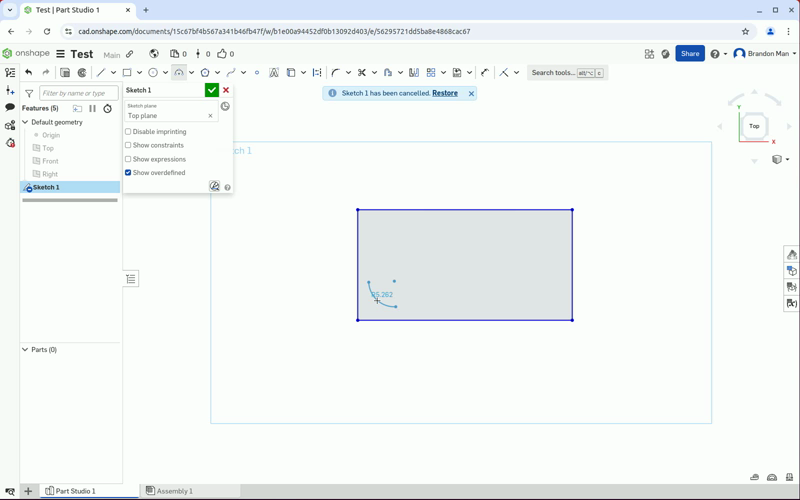
key_up(shift)
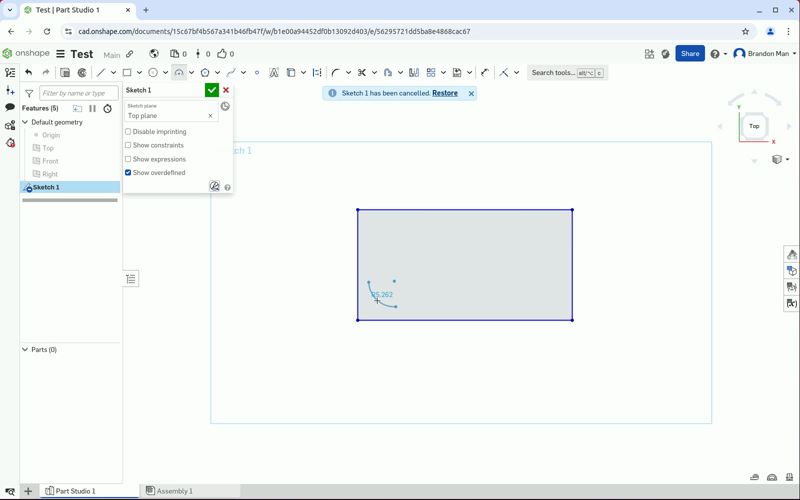
key(esc)
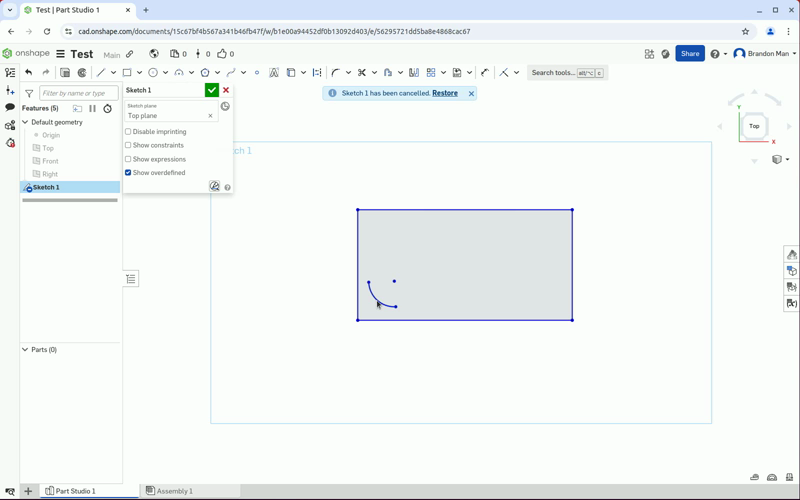
key(l)
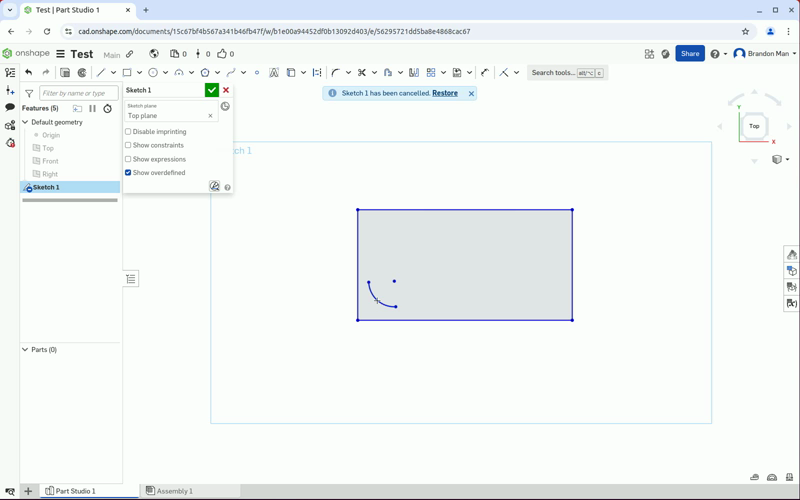
mouse_move(395, 306)
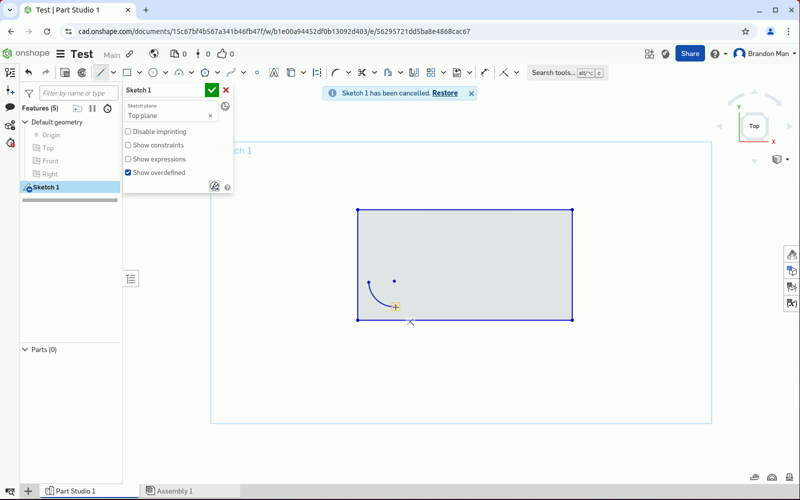
click(395, 306)
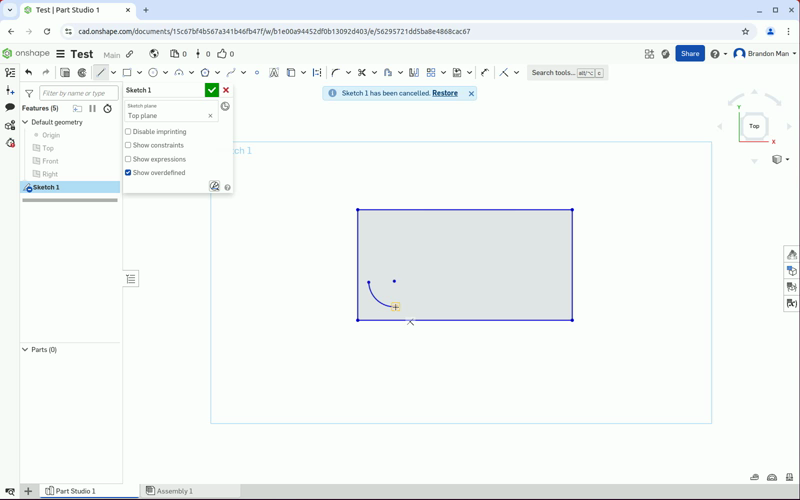
key_down(shift)
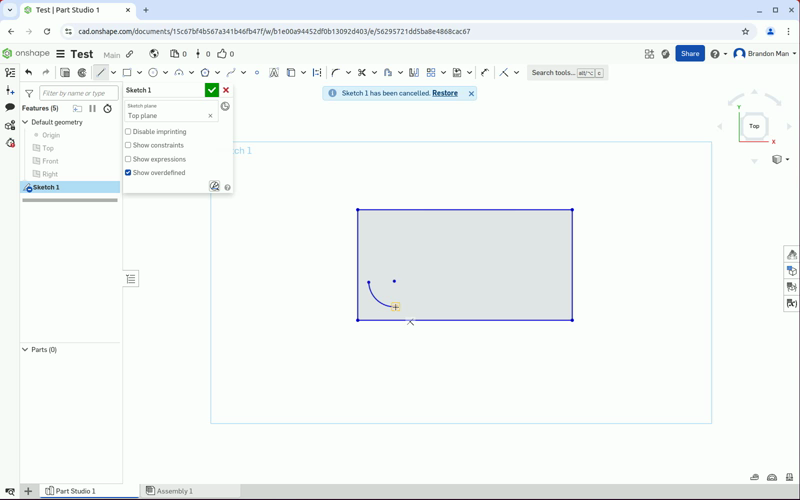
mouse_move(425, 306)
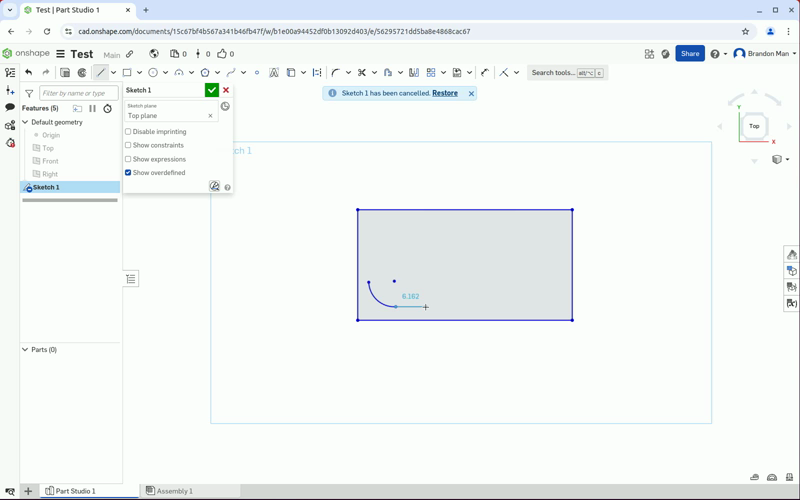
mouse_move(434, 306)
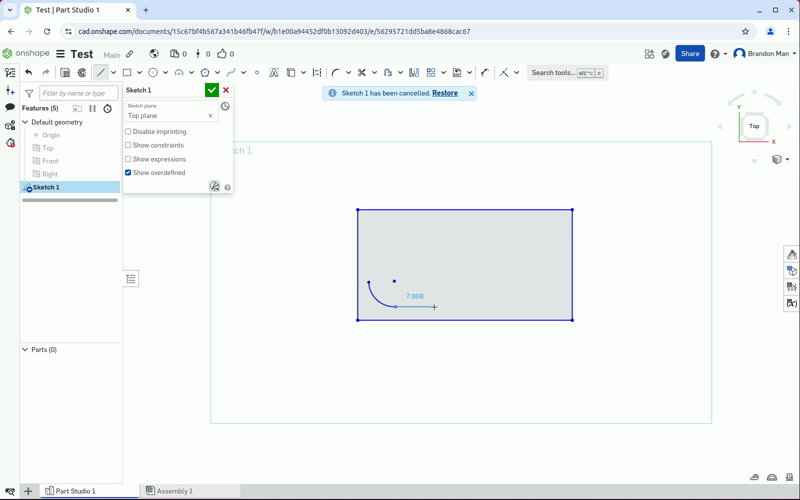
click(434, 306)
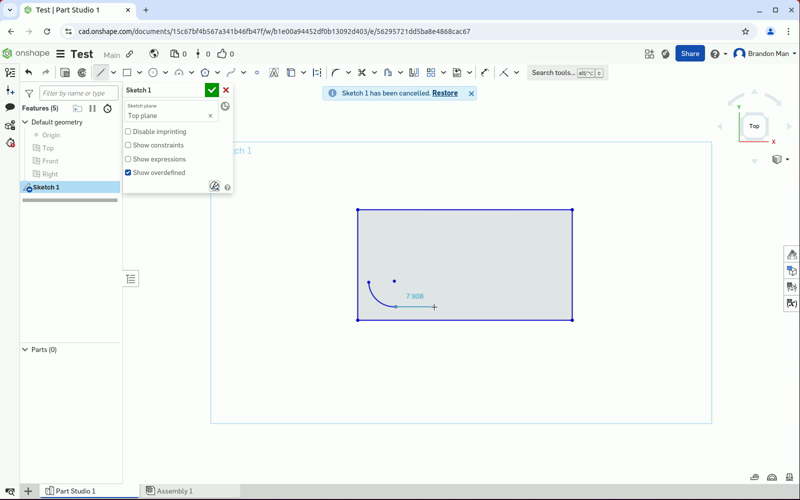
key_up(shift)
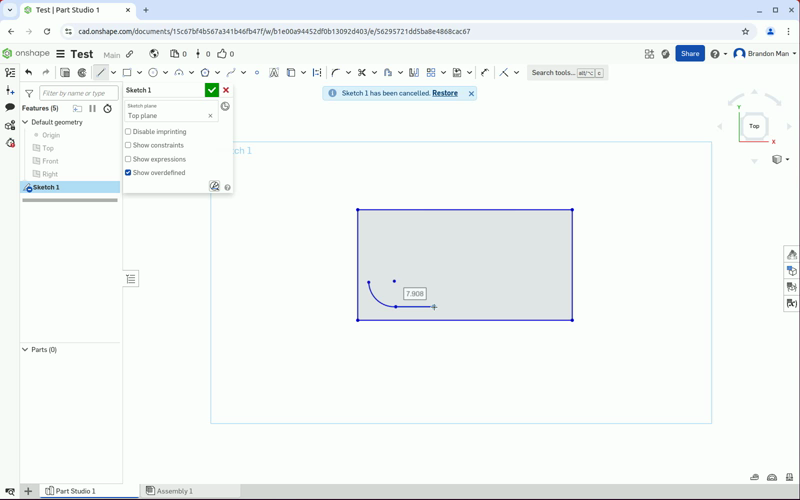
key(esc)
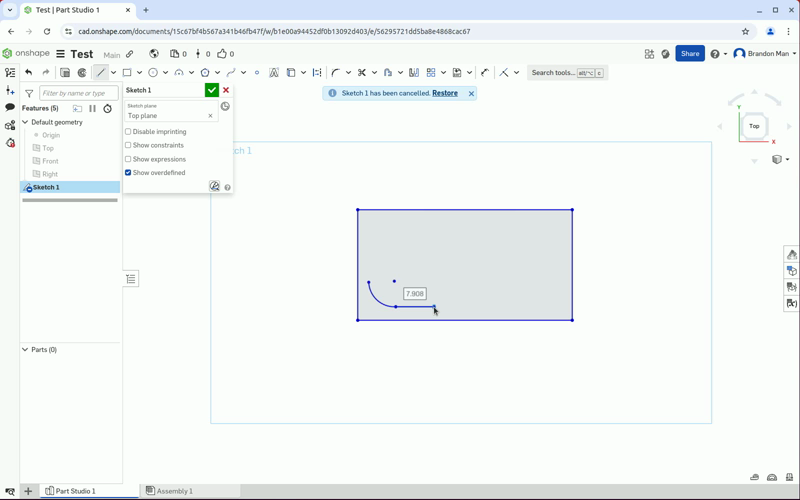
key(a)
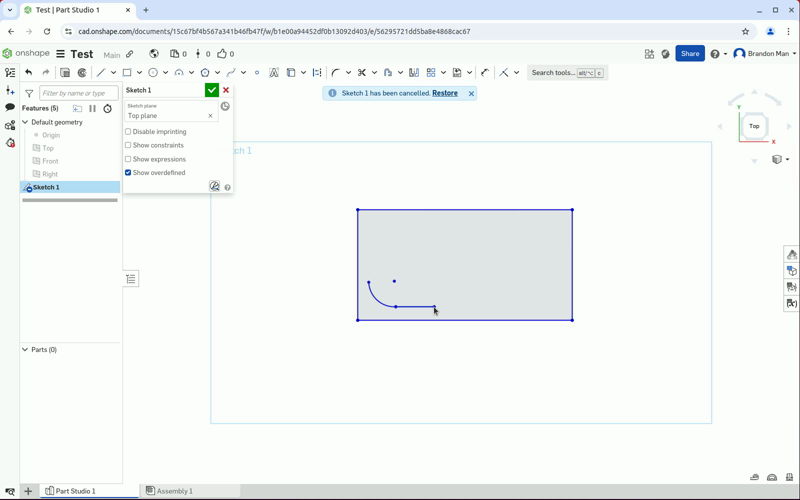
mouse_move(434, 306)
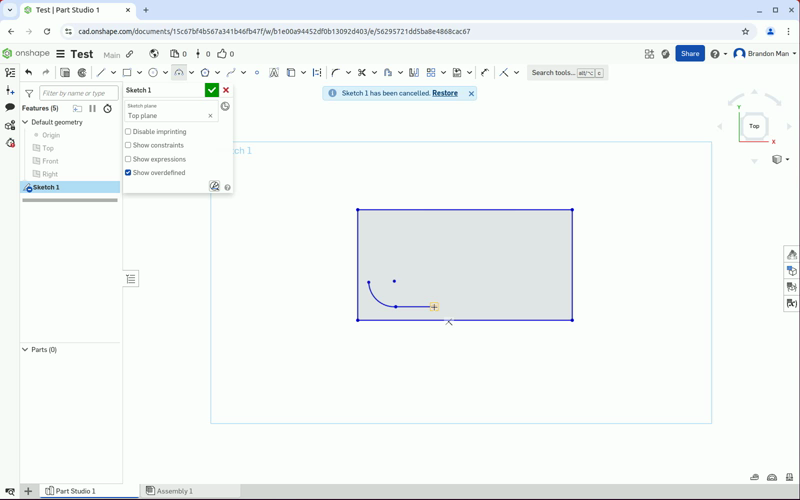
click(434, 306)
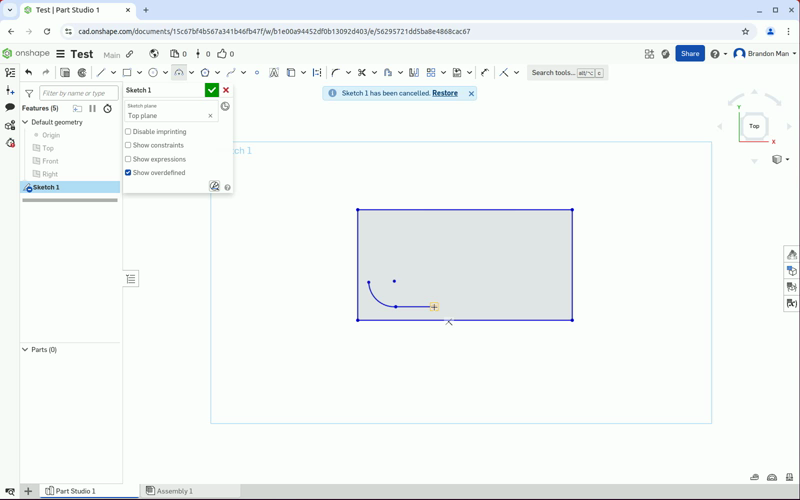
key_down(shift)
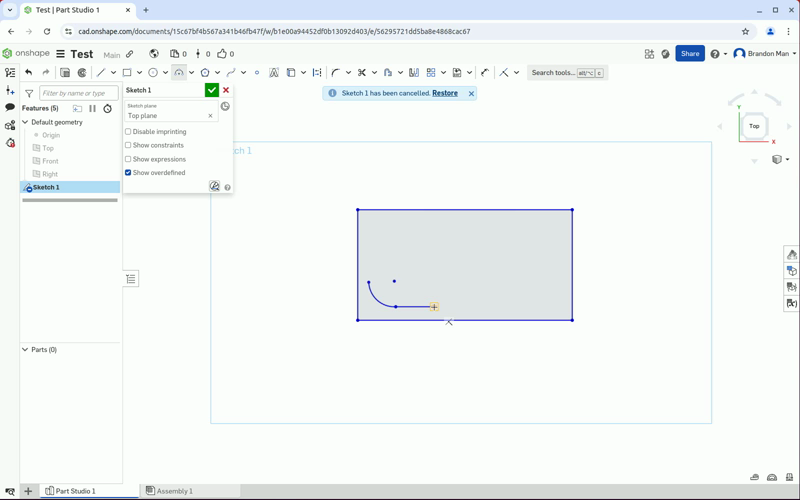
mouse_move(459, 282)
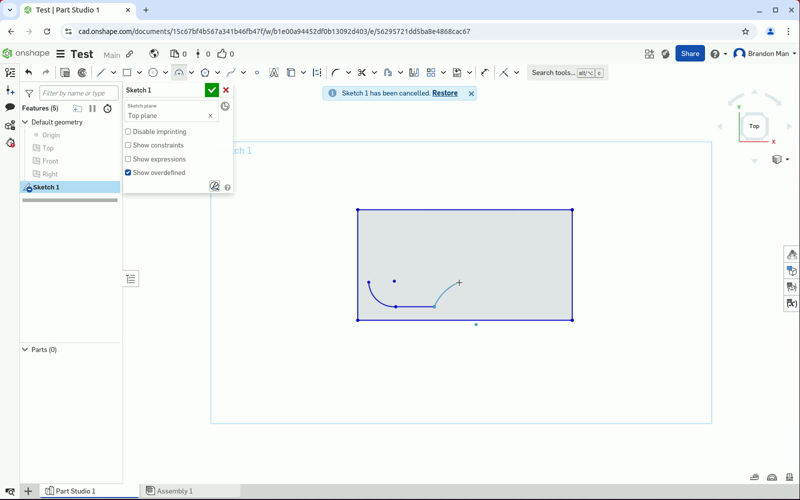
click(459, 282)
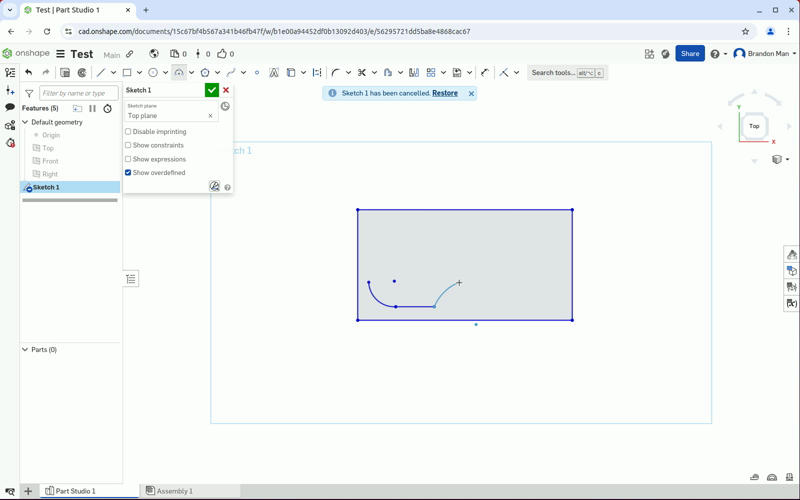
mouse_move(451, 299)
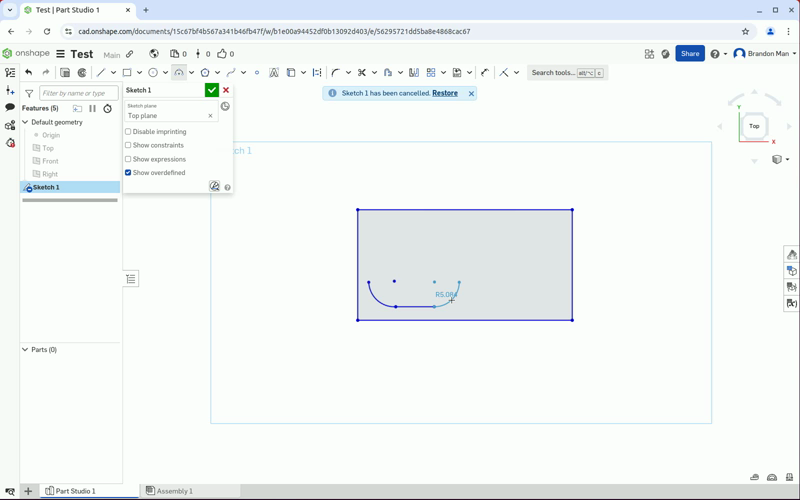
click(451, 299)
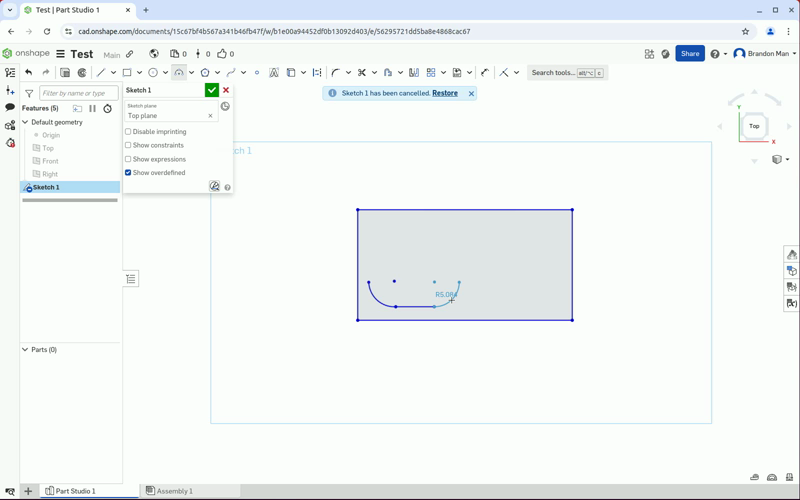
key_up(shift)
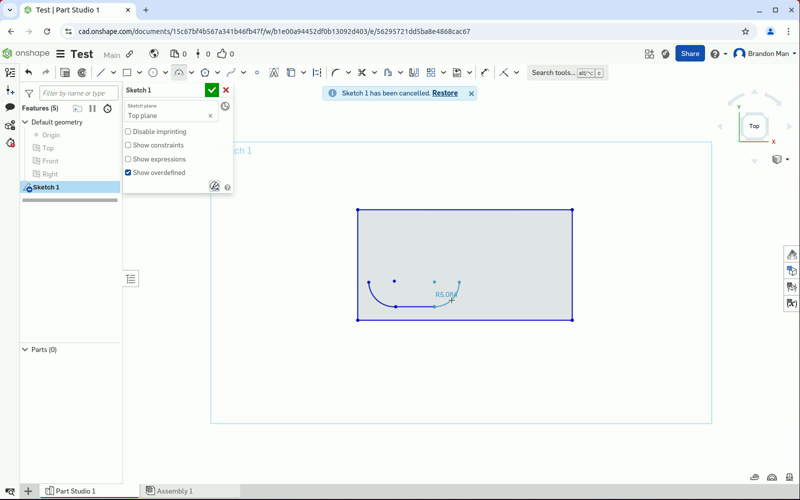
key(esc)
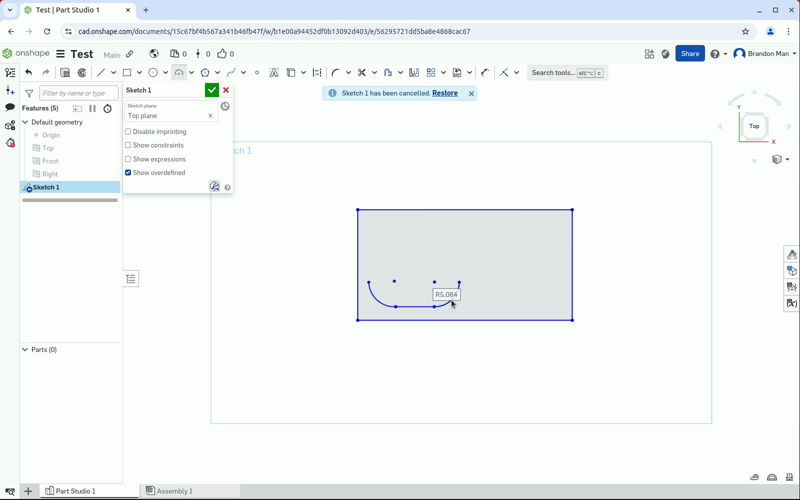
key(l)
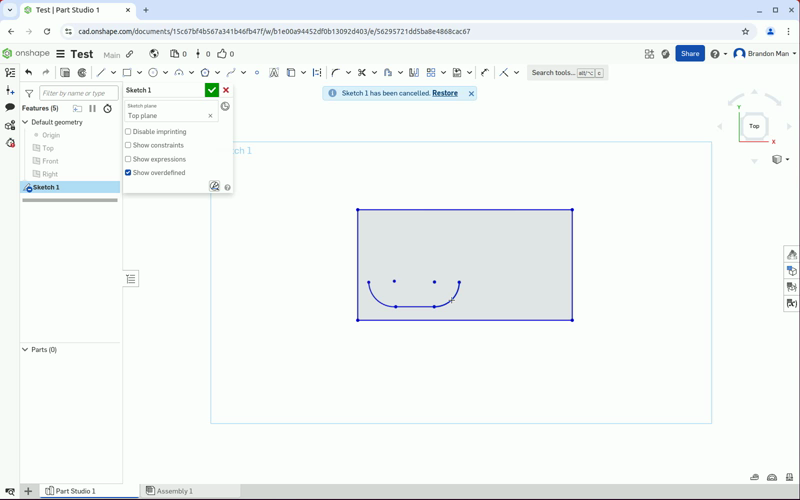
mouse_move(459, 282)
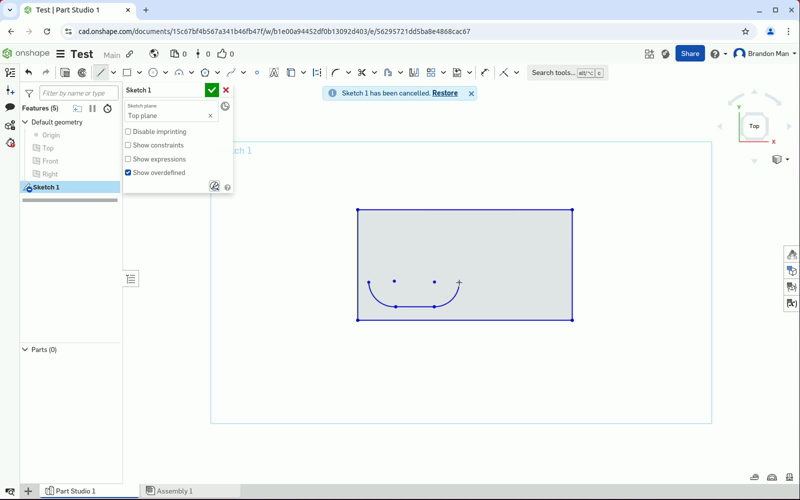
click(459, 282)
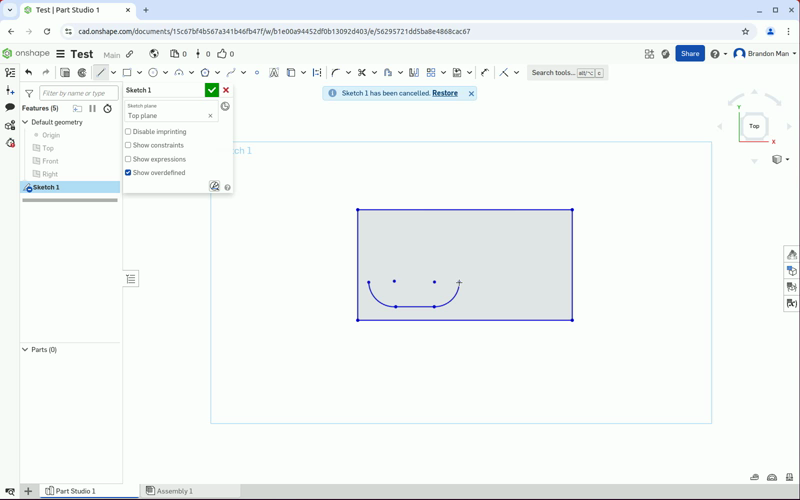
key_down(shift)
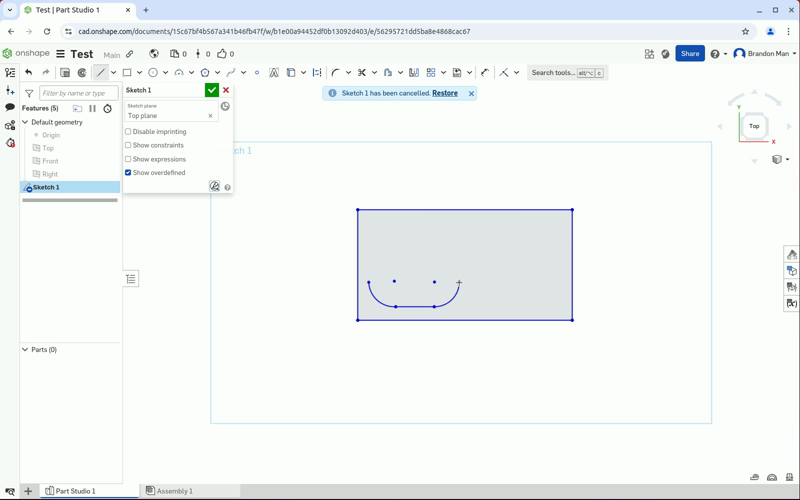
mouse_move(489, 282)
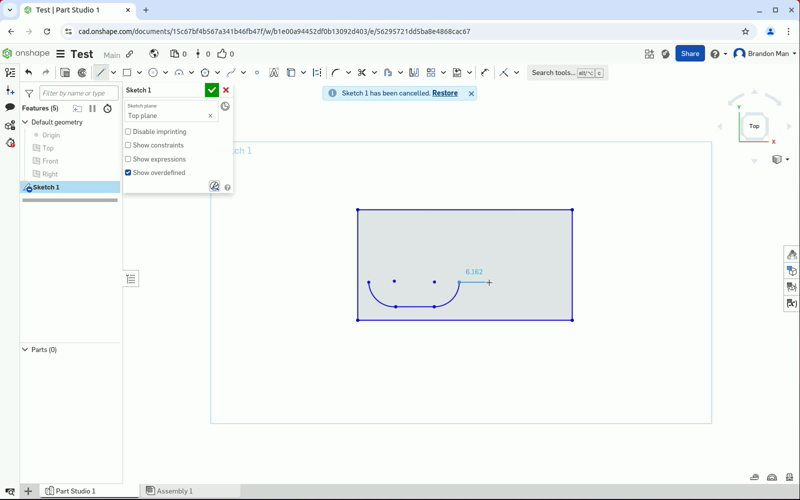
mouse_move(459, 250)
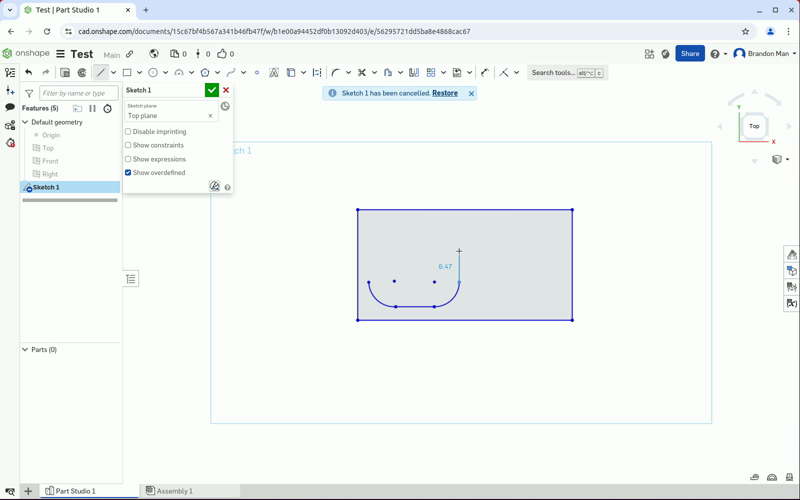
click(459, 250)
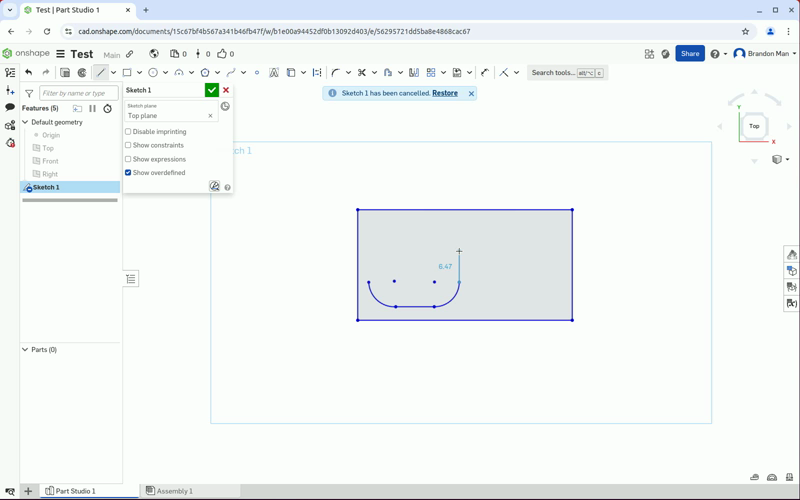
key_up(shift)
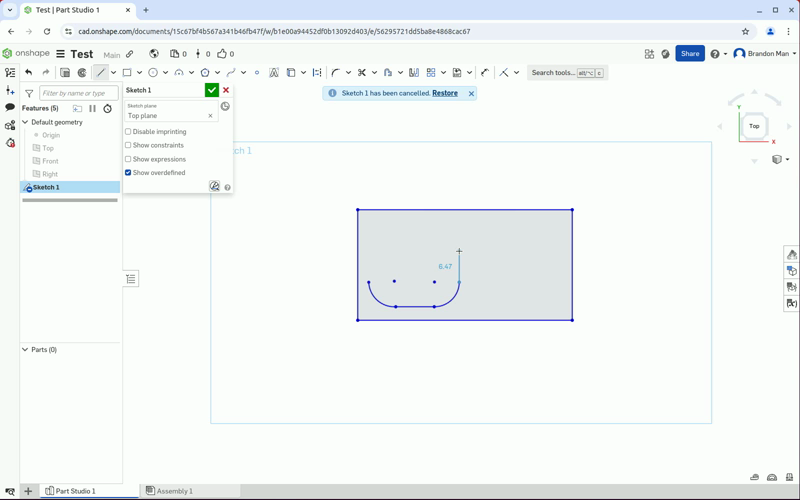
key(esc)
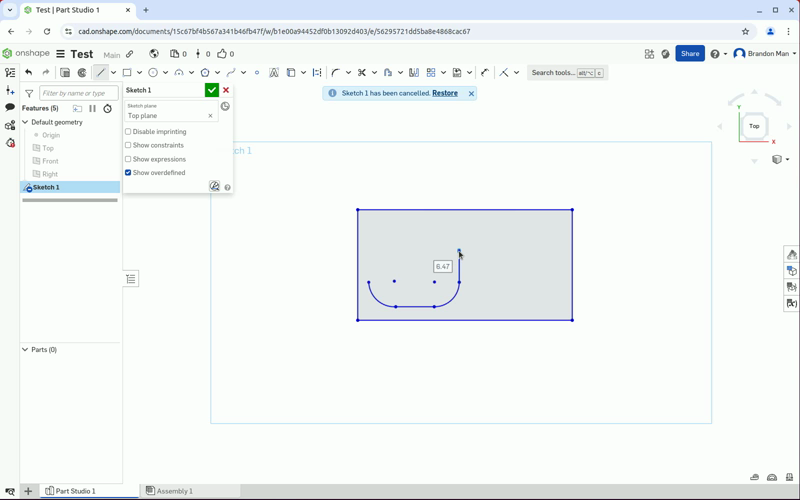
key(a)
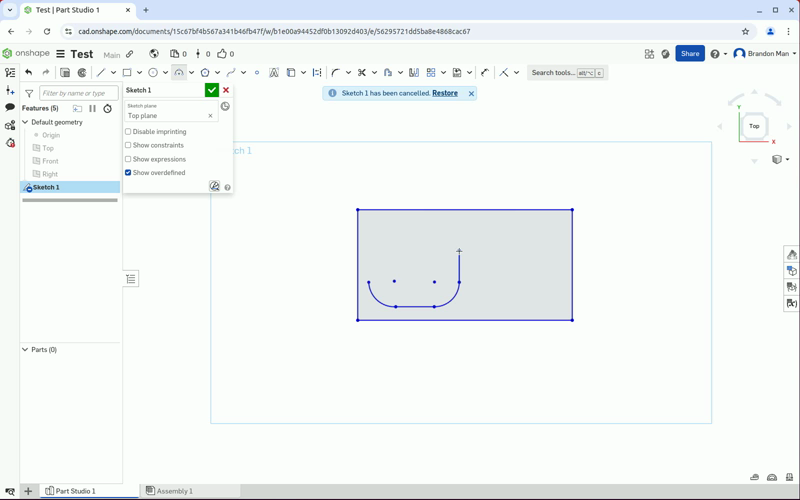
mouse_move(459, 250)
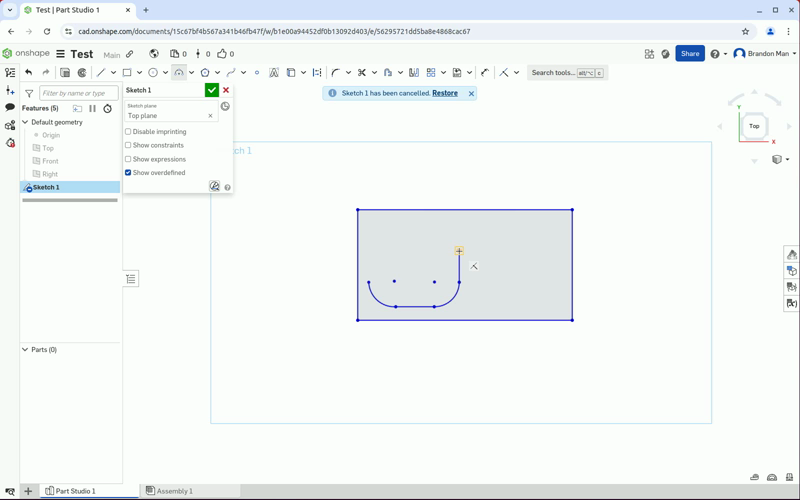
click(459, 250)
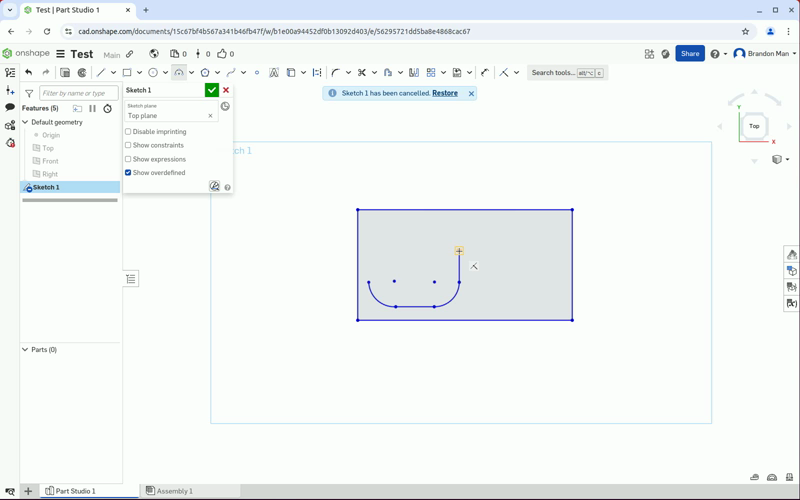
key_down(shift)
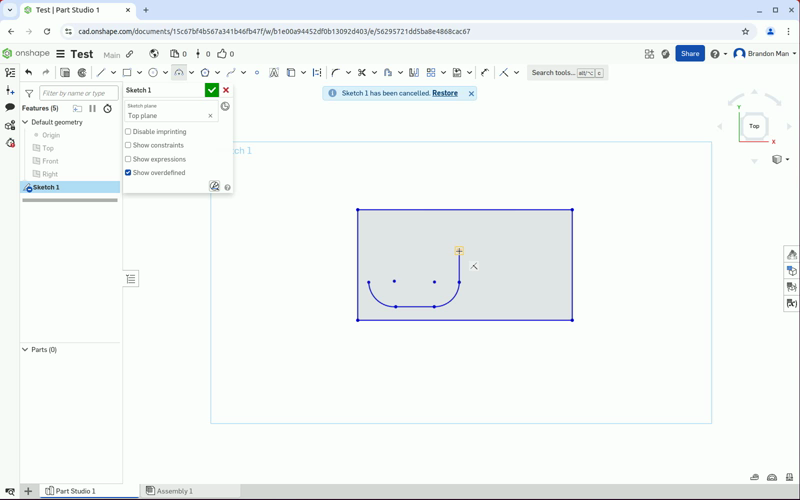
mouse_move(434, 223)
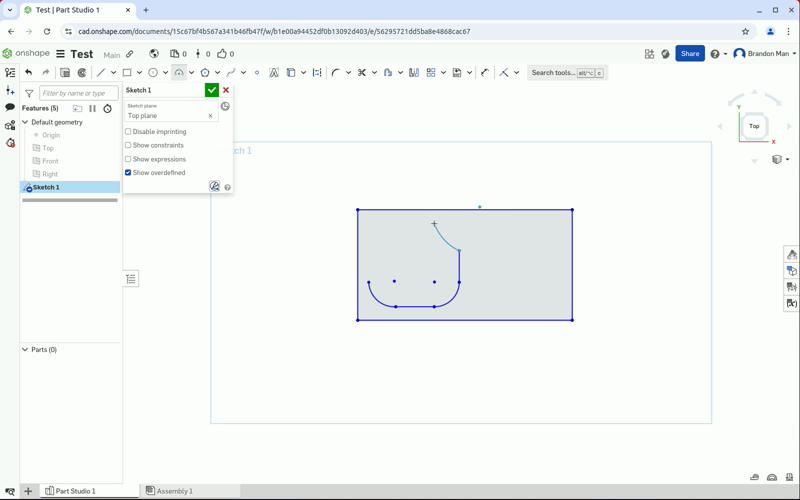
click(434, 223)
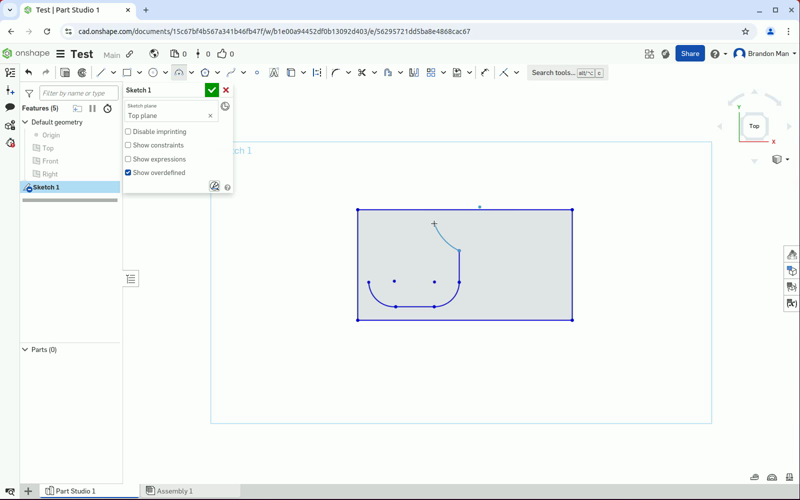
mouse_move(452, 231)
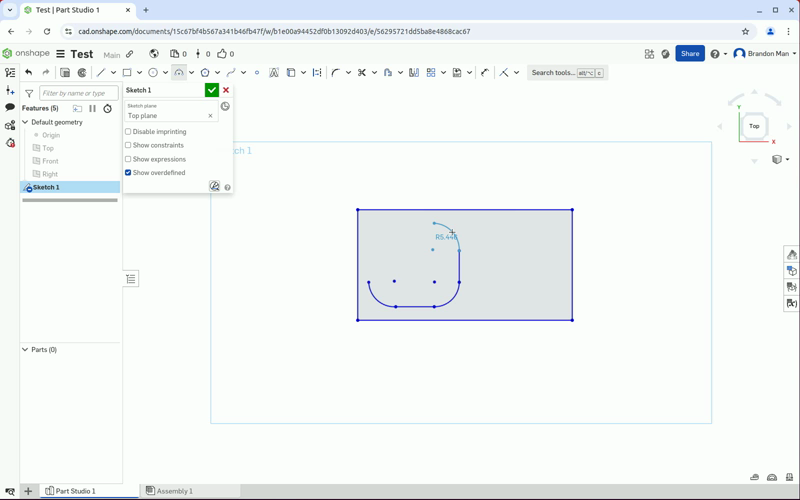
click(452, 231)
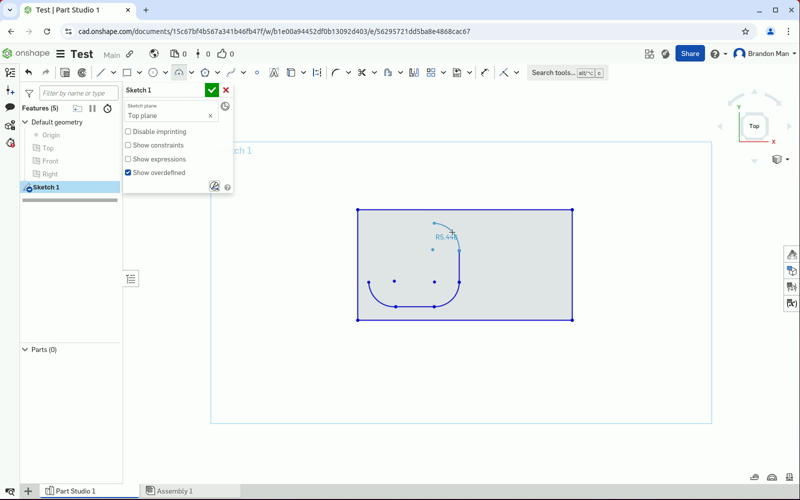
key_up(shift)
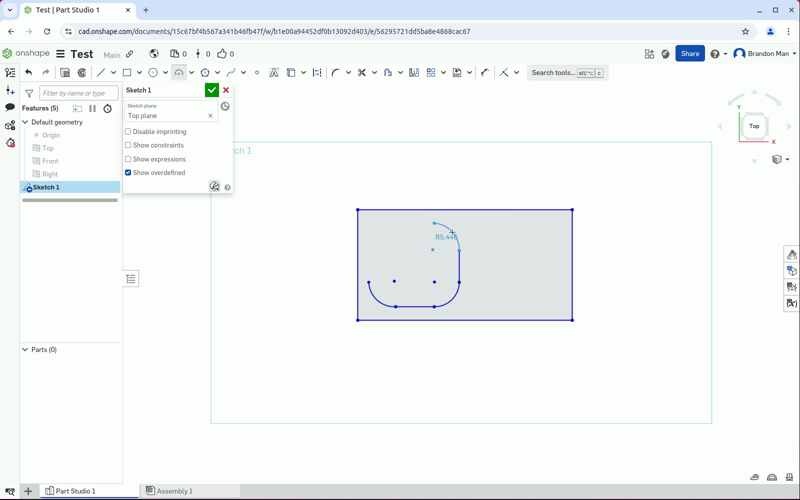
key(esc)
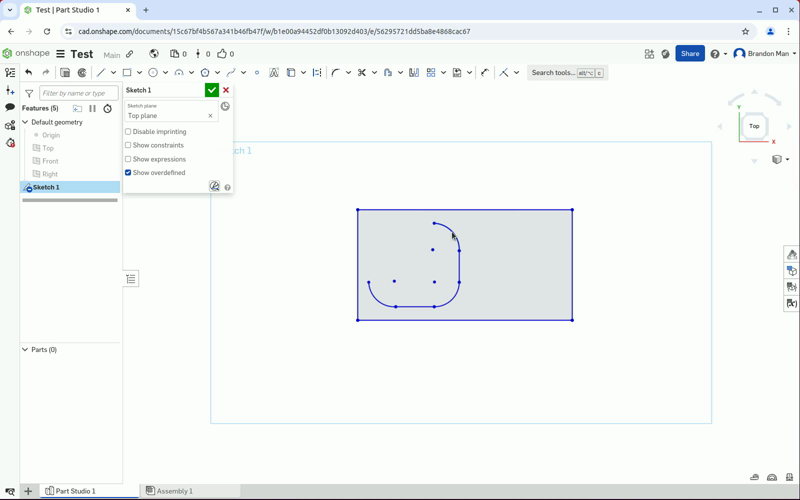
key(l)
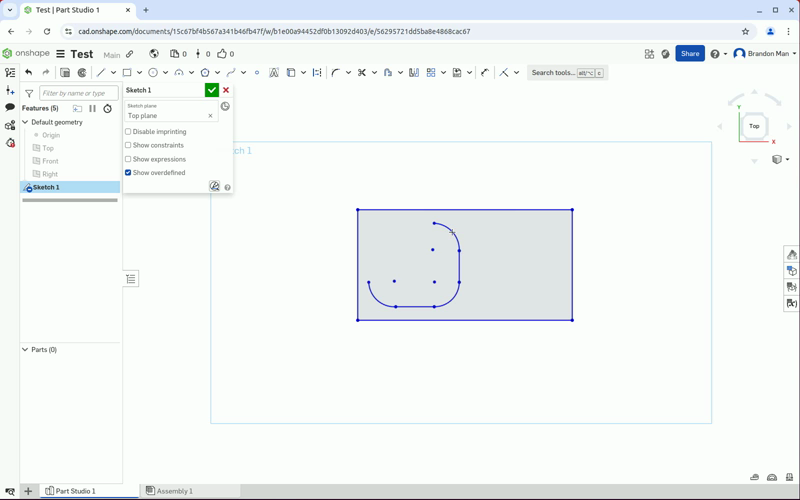
mouse_move(434, 223)
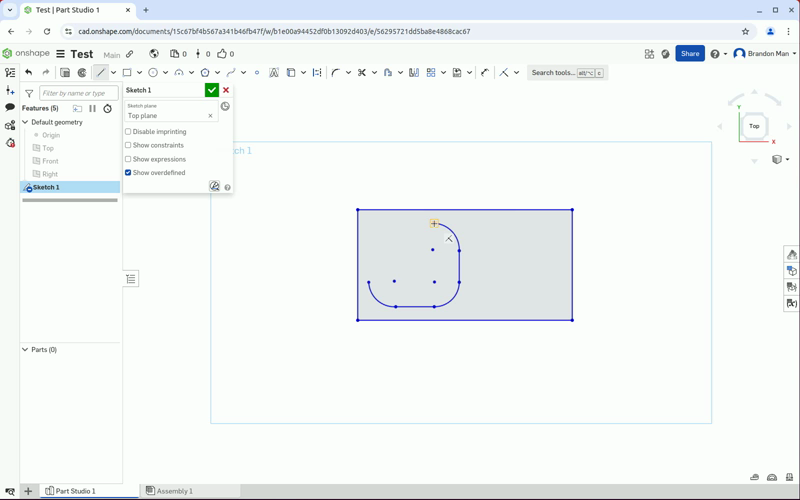
click(434, 223)
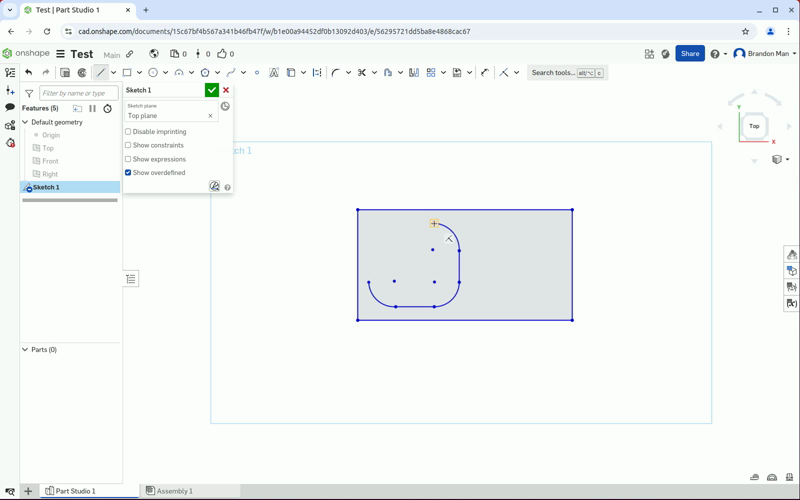
key_down(shift)
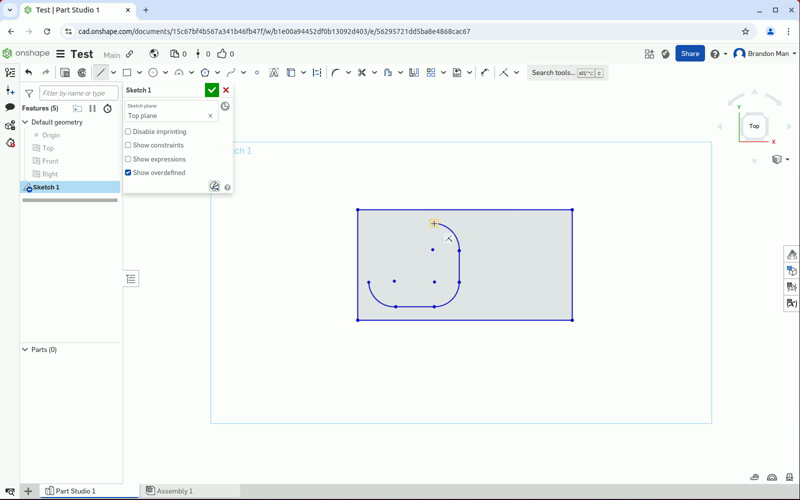
mouse_move(464, 223)
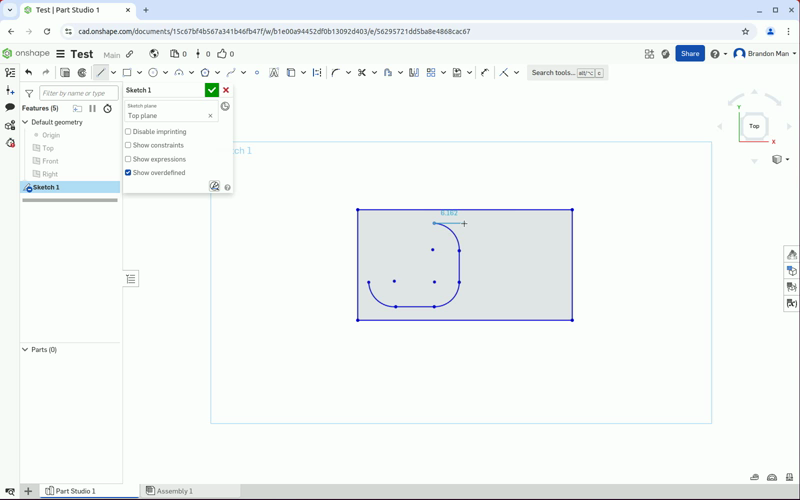
mouse_move(395, 223)
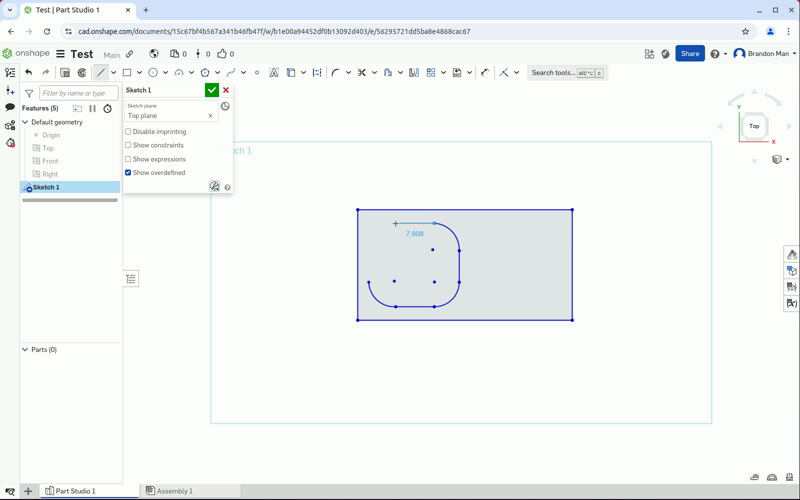
click(395, 223)
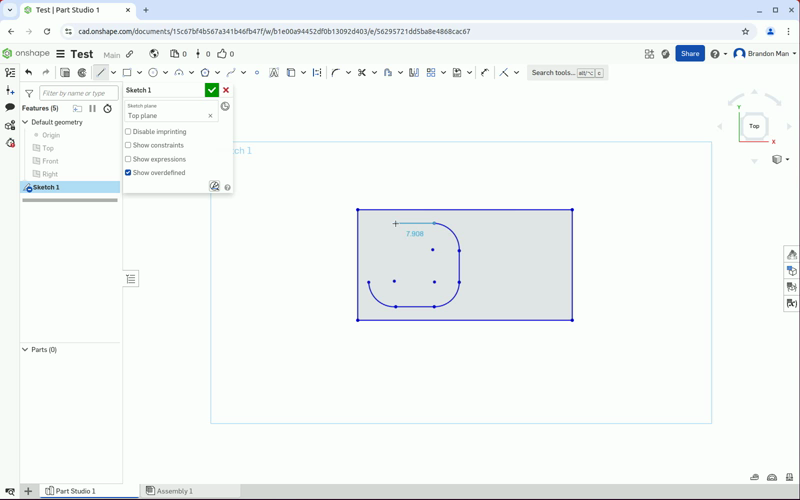
key_up(shift)
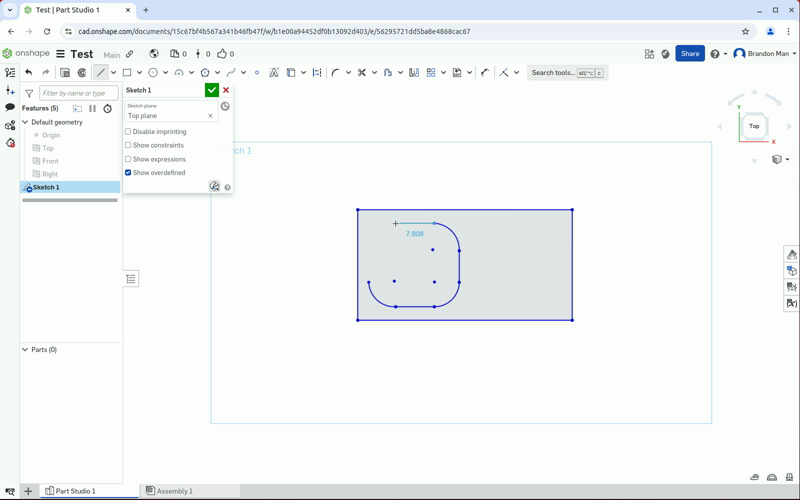
key(esc)
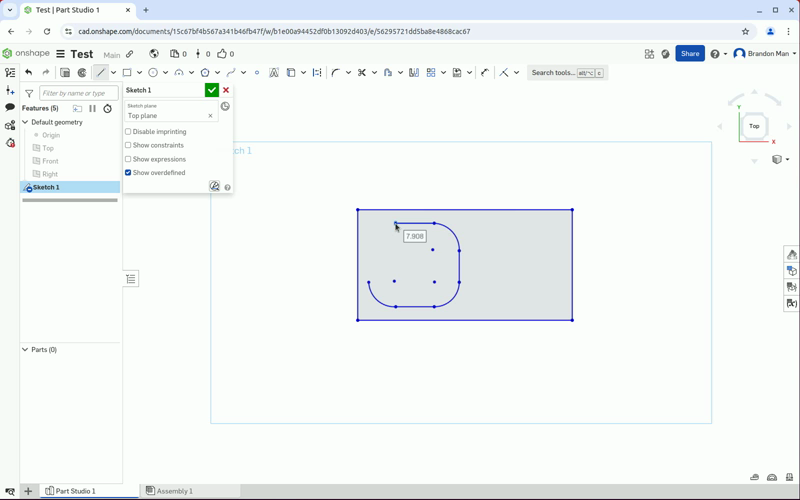
key(a)
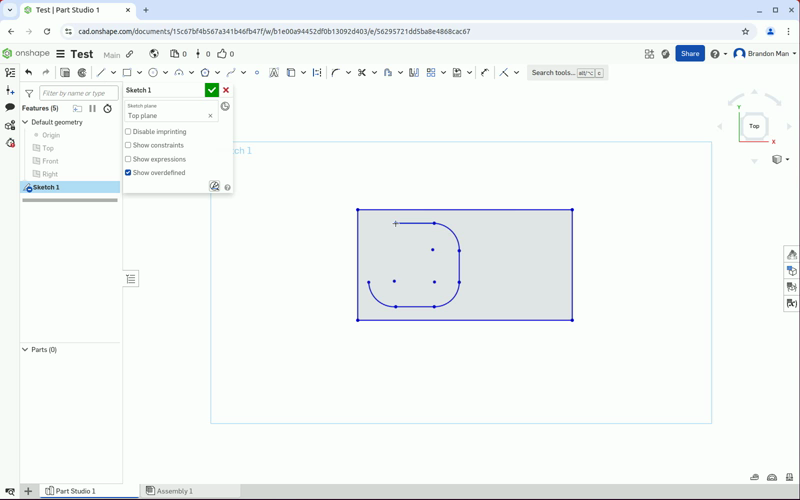
mouse_move(395, 223)
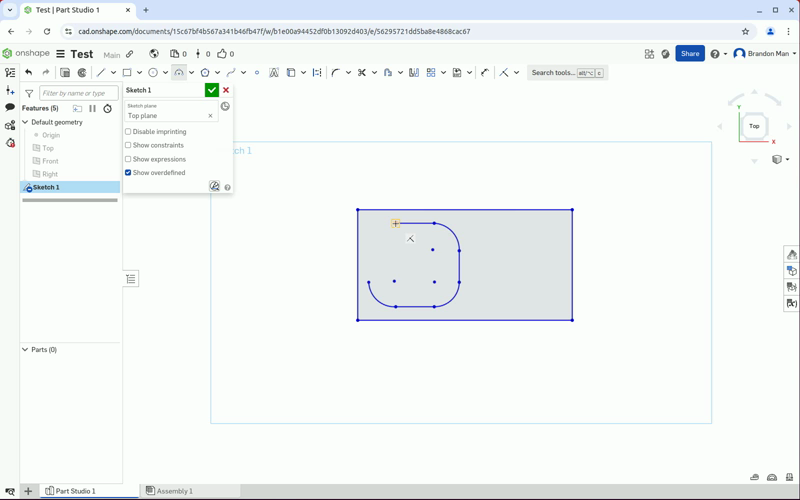
click(395, 223)
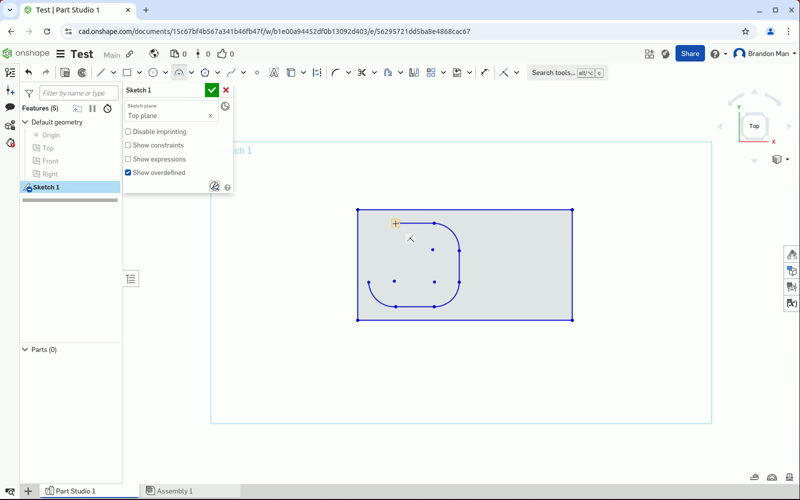
key_down(shift)
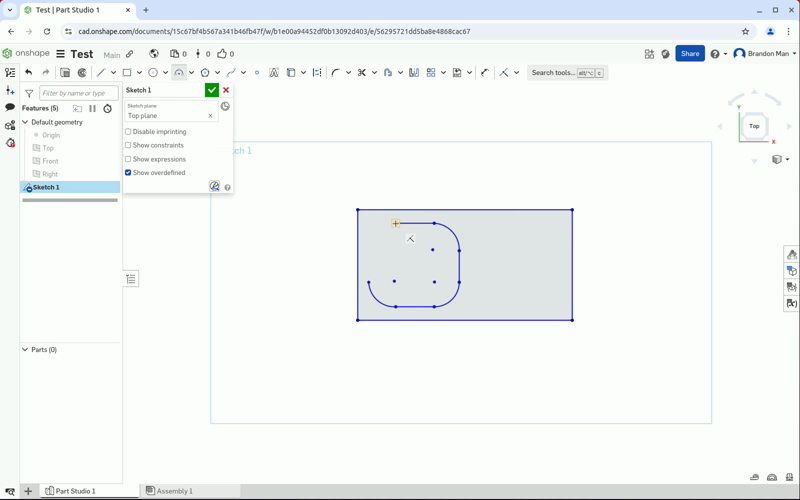
mouse_move(368, 250)
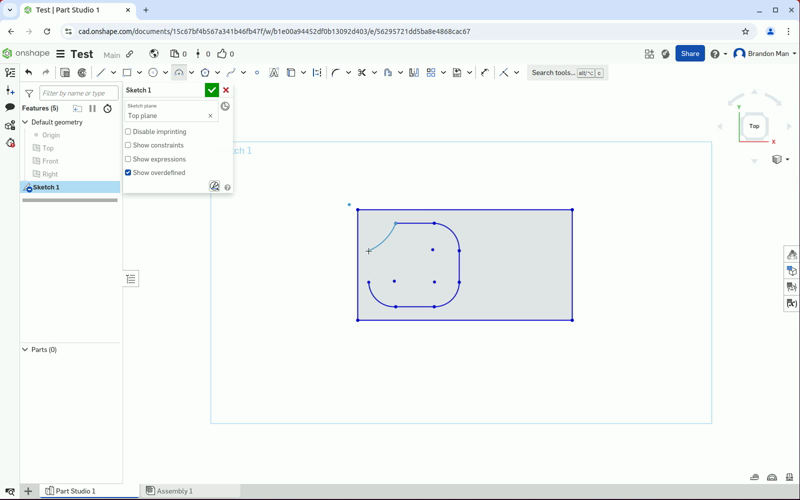
click(368, 250)
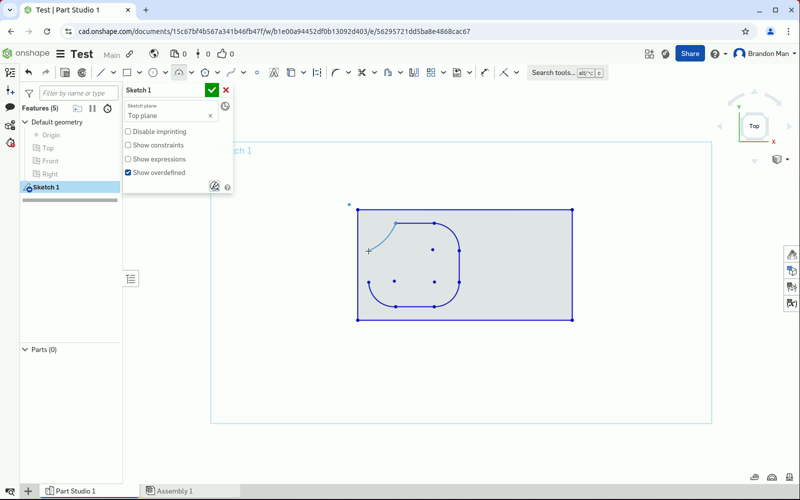
mouse_move(376, 231)
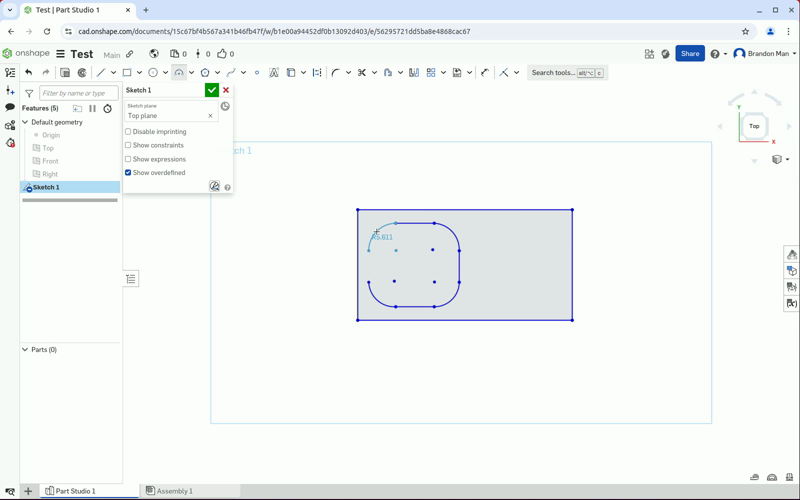
click(376, 231)
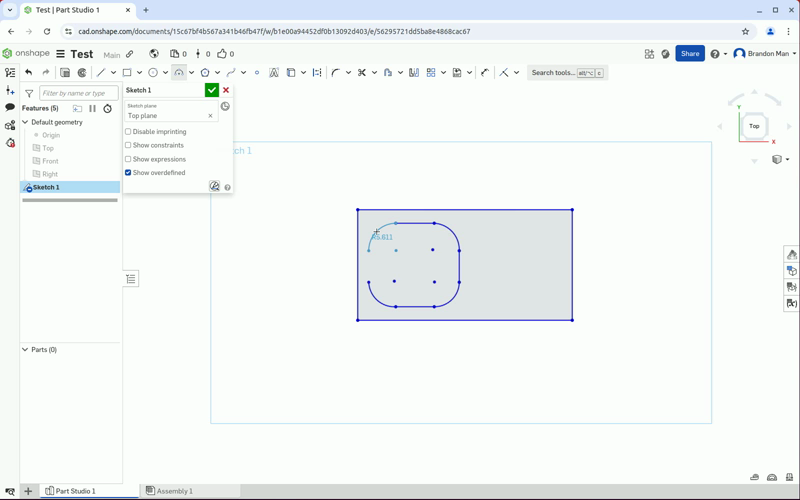
key_up(shift)
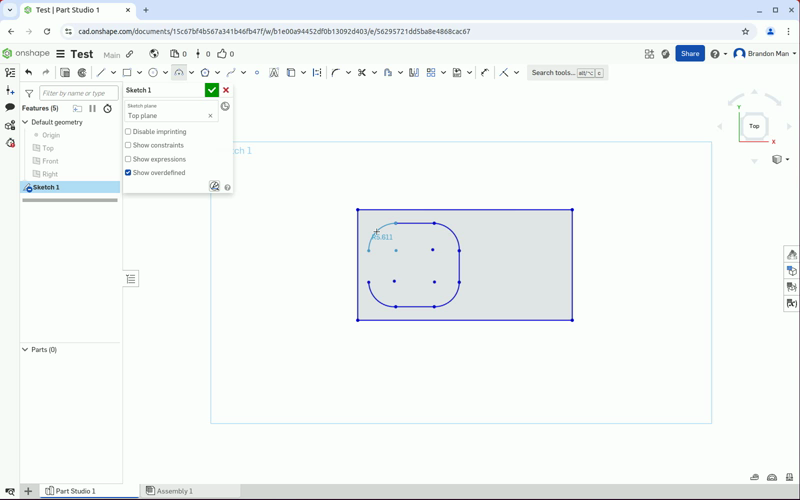
key(esc)
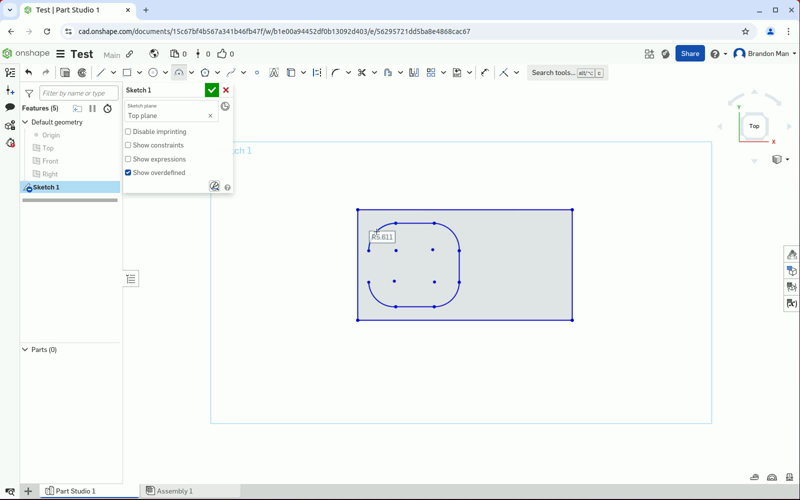
key(l)
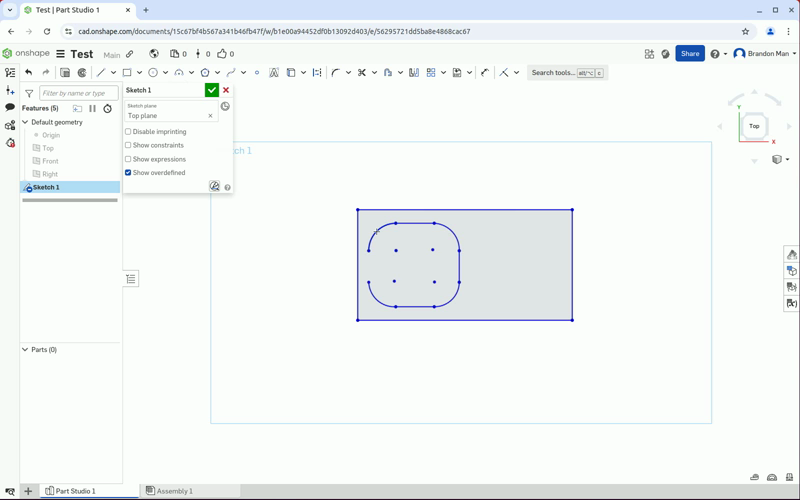
mouse_move(368, 250)
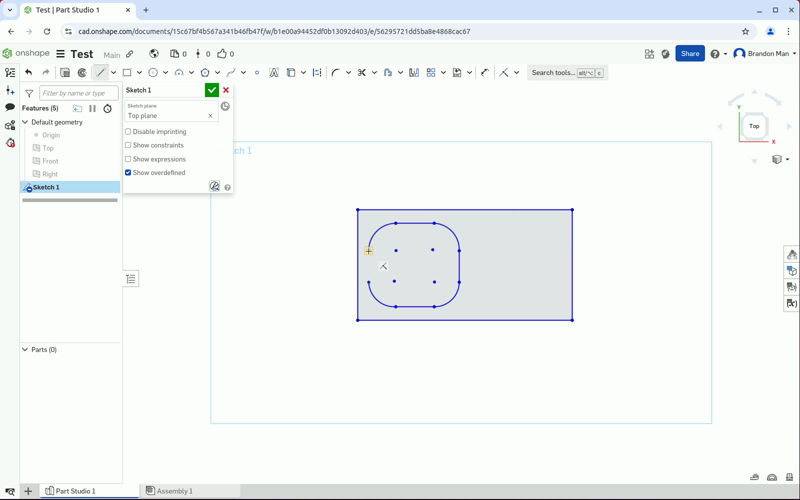
click(368, 250)
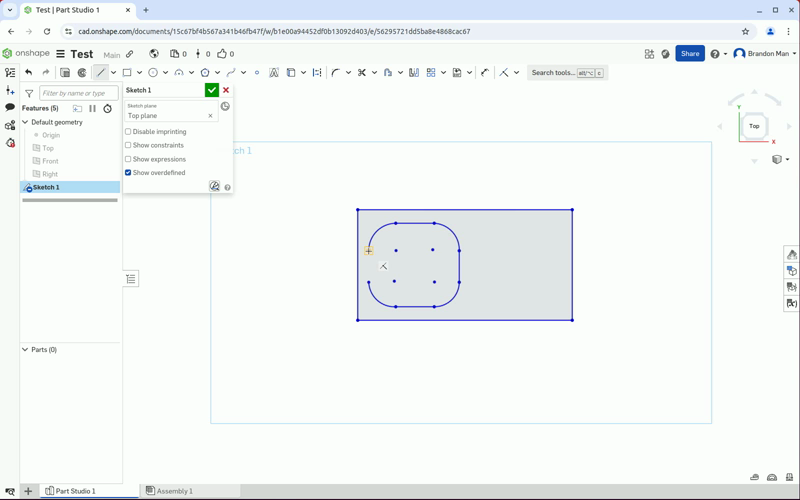
mouse_move(398, 250)
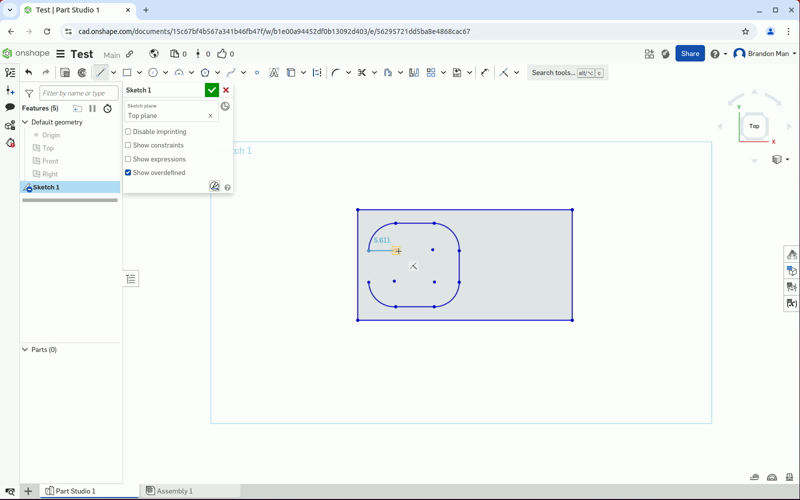
key_down(shift)
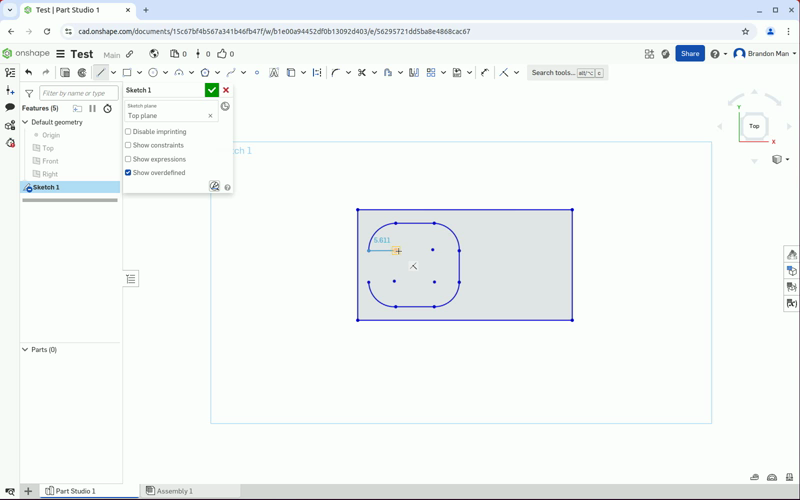
mouse_move(368, 282)
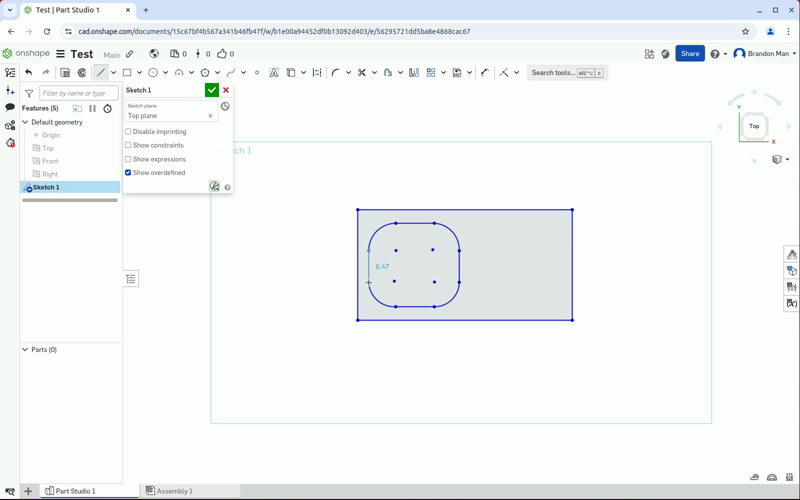
key_up(shift)
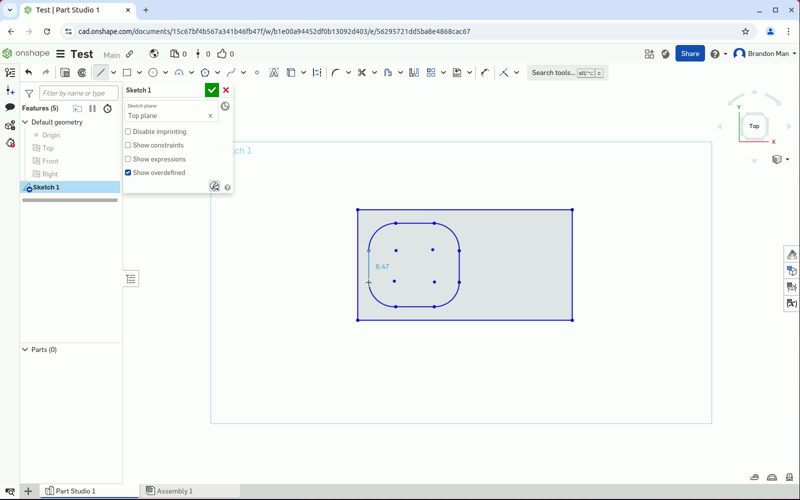
click(368, 282)
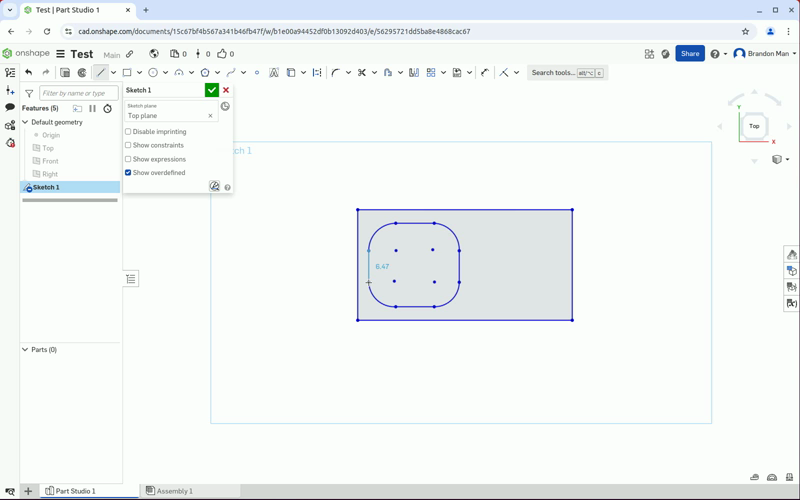
key(esc)
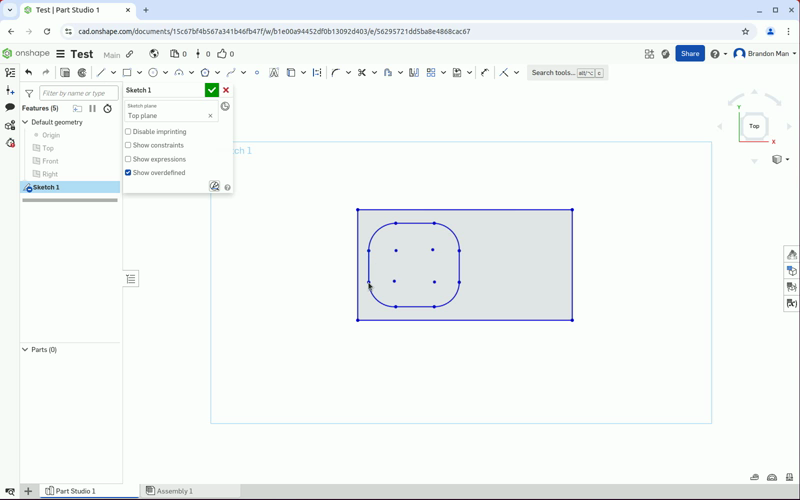
key(c)
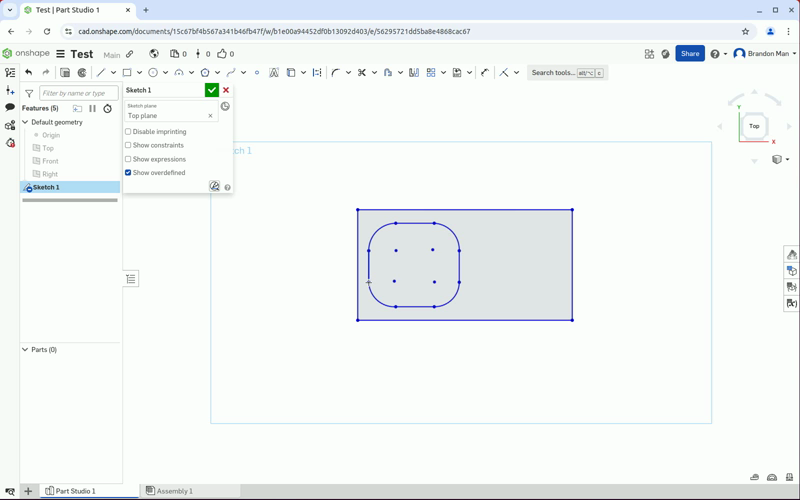
key_down(shift)
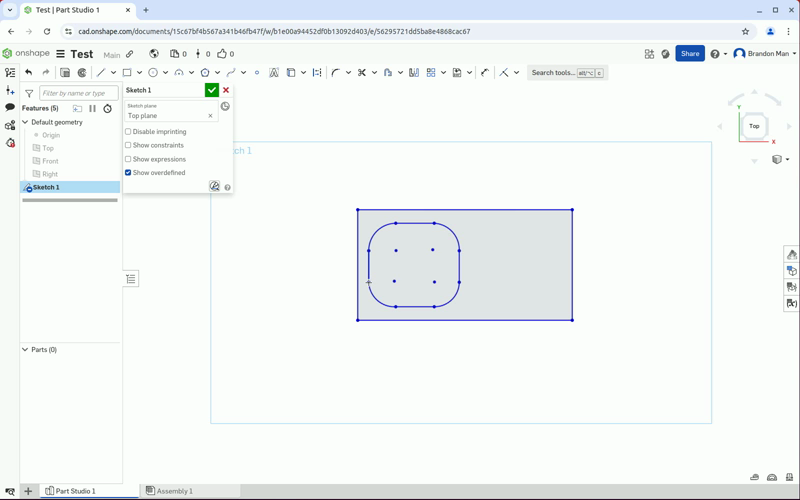
mouse_move(468, 225)
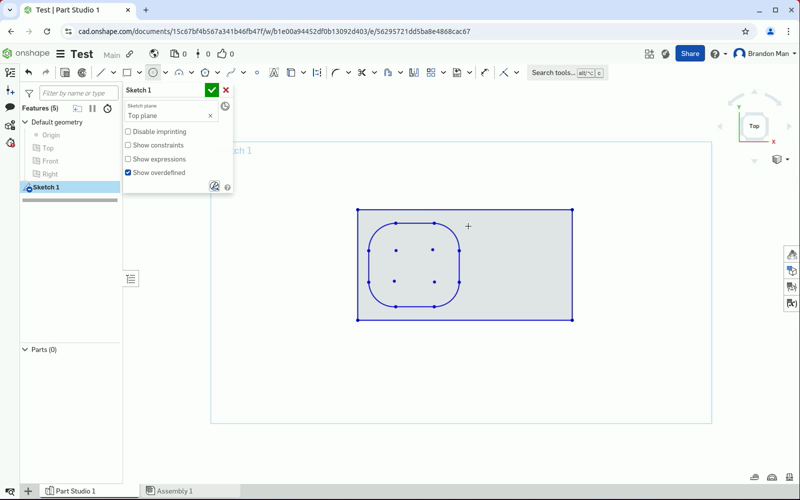
click(468, 225)
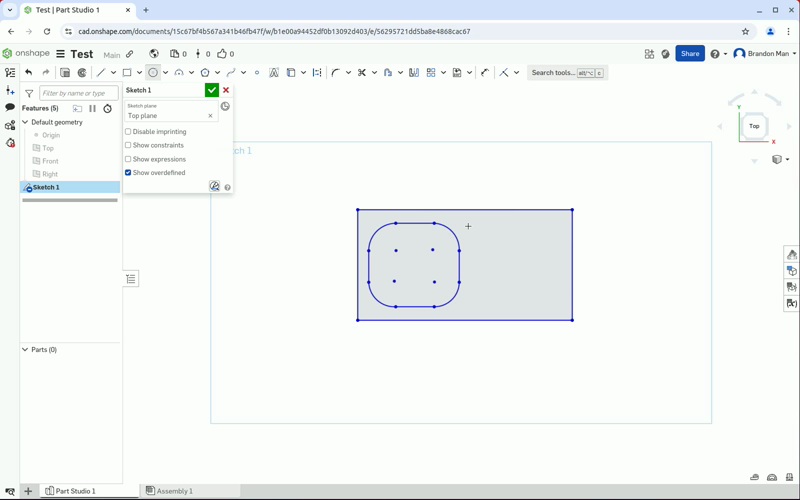
key_up(shift)
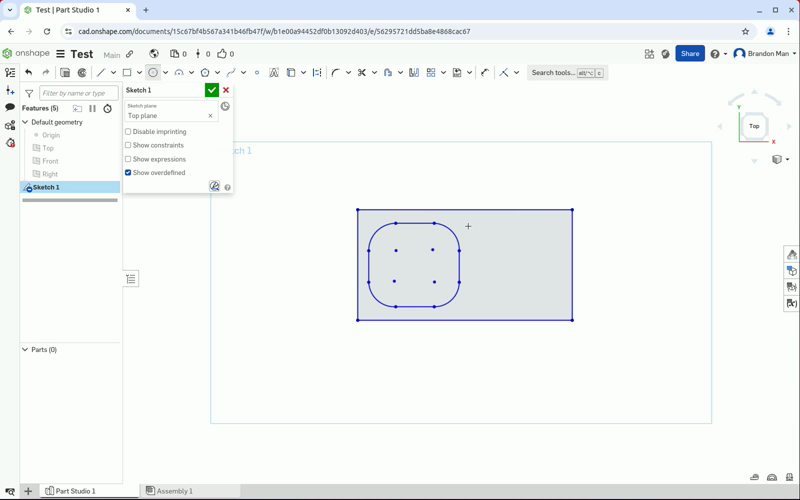
mouse_move(475, 225)
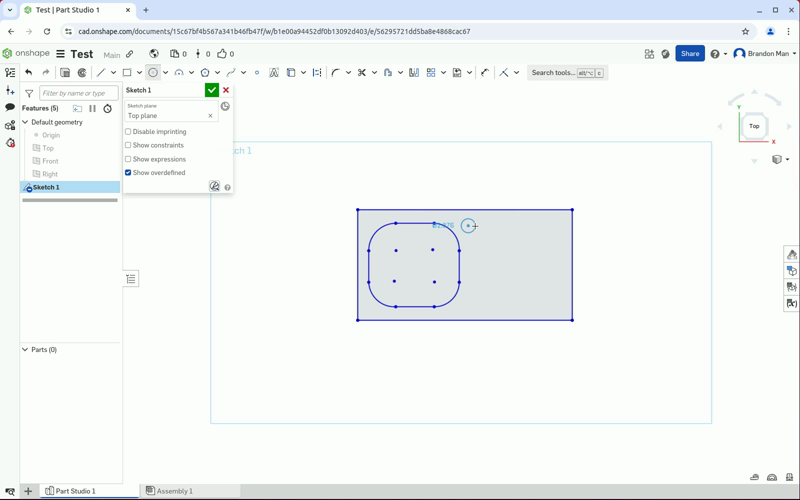
click(475, 225)
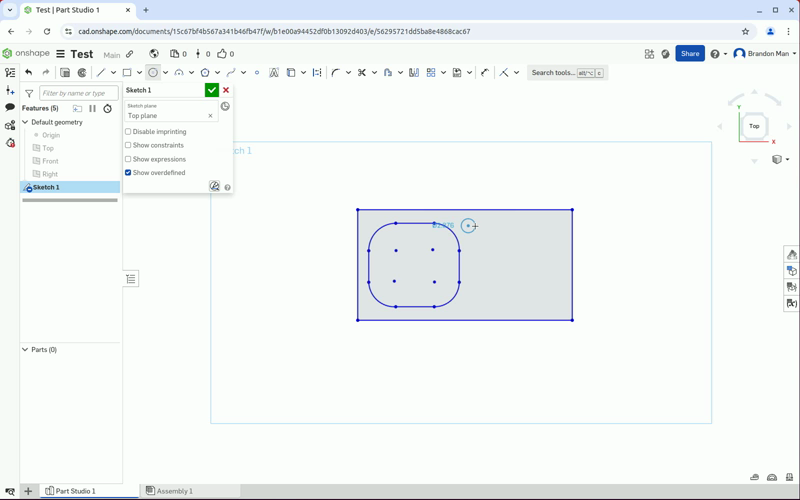
key(esc)
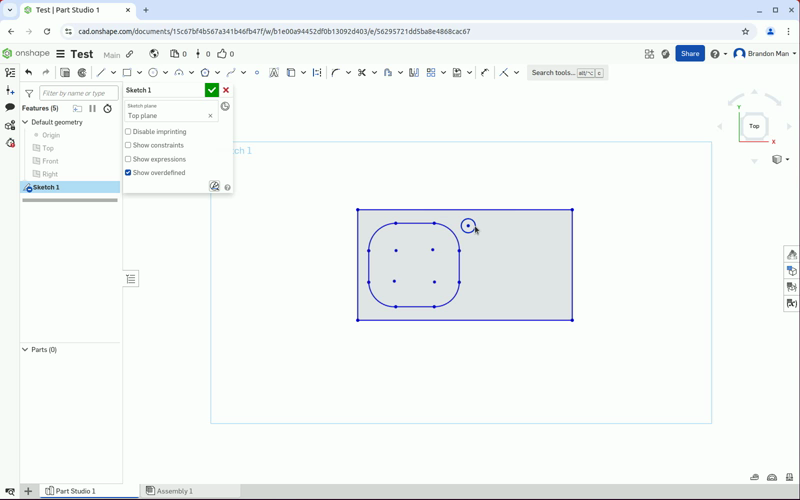
mouse_move(496, 301)
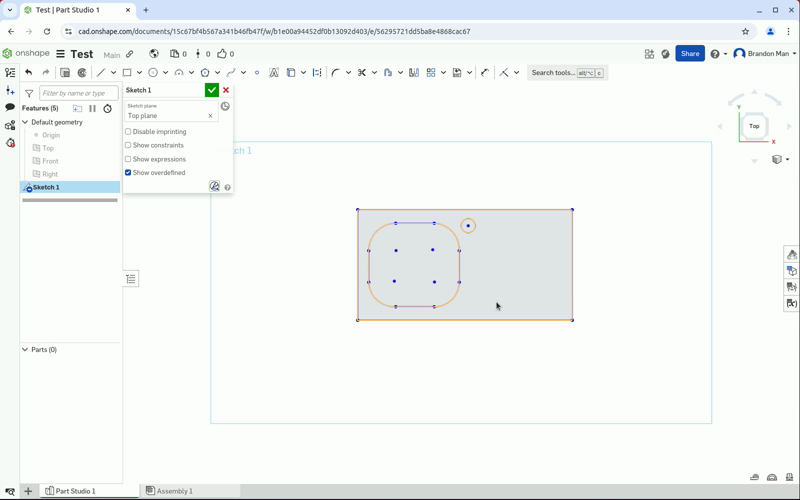
click(496, 301)
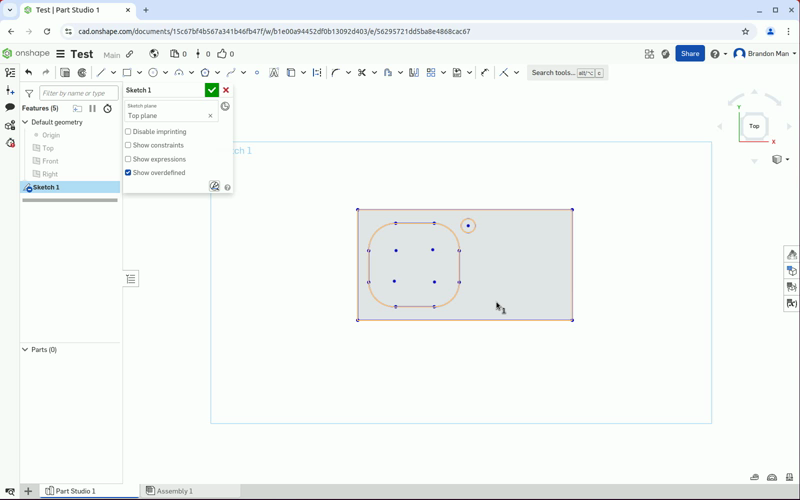
mouse_move(73, 352)
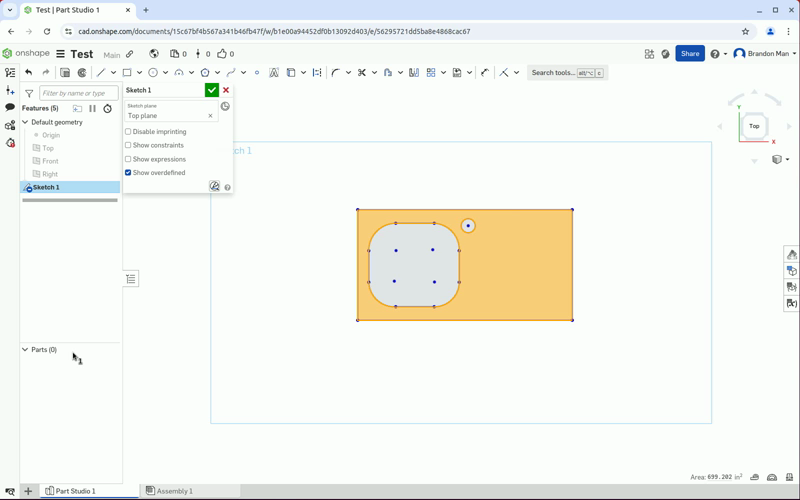
key(shift+y)
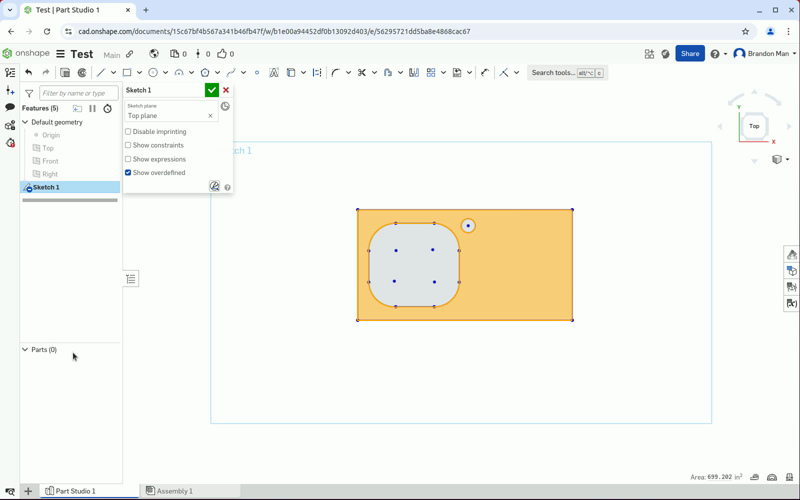
key(shift+e)
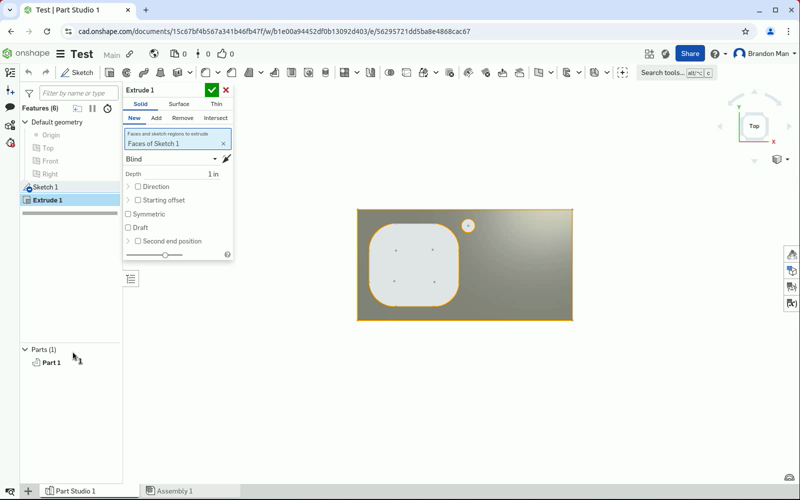
mouse_move(143, 106)
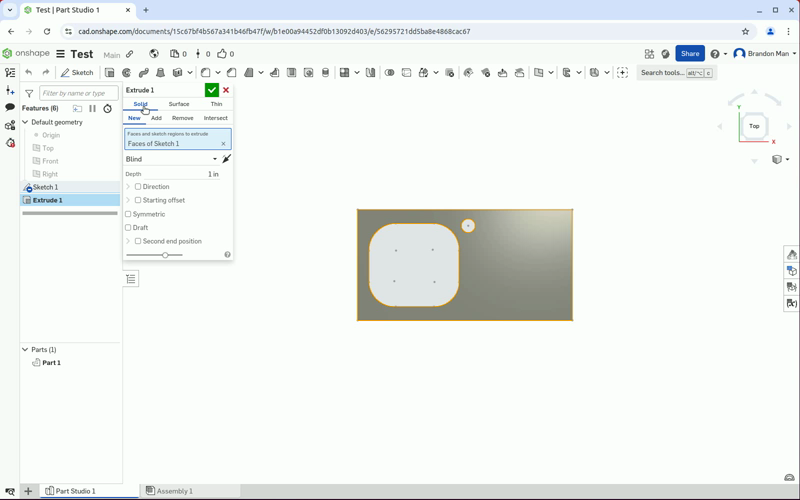
click(143, 106)
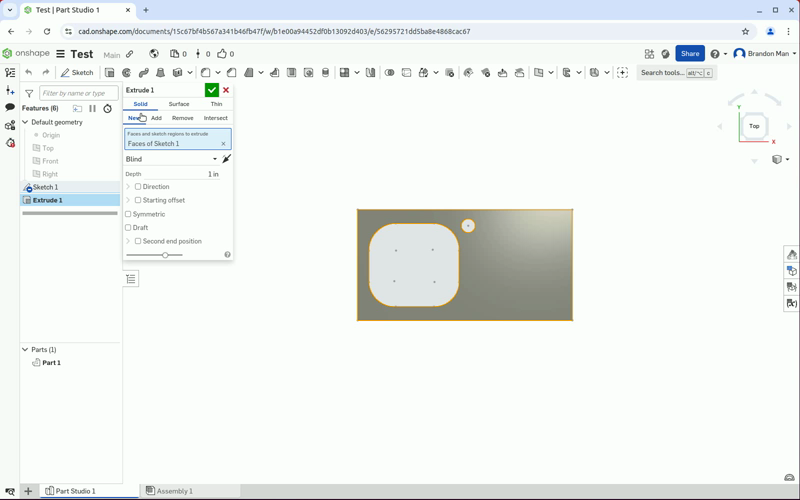
mouse_move(137, 120)
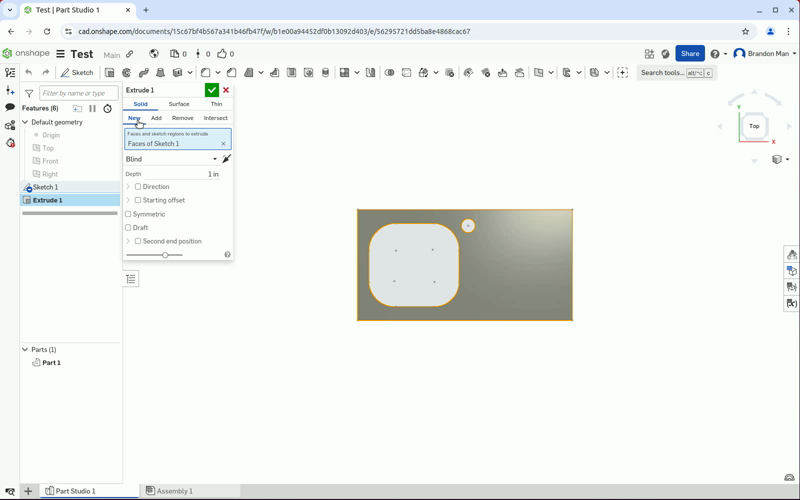
click(137, 120)
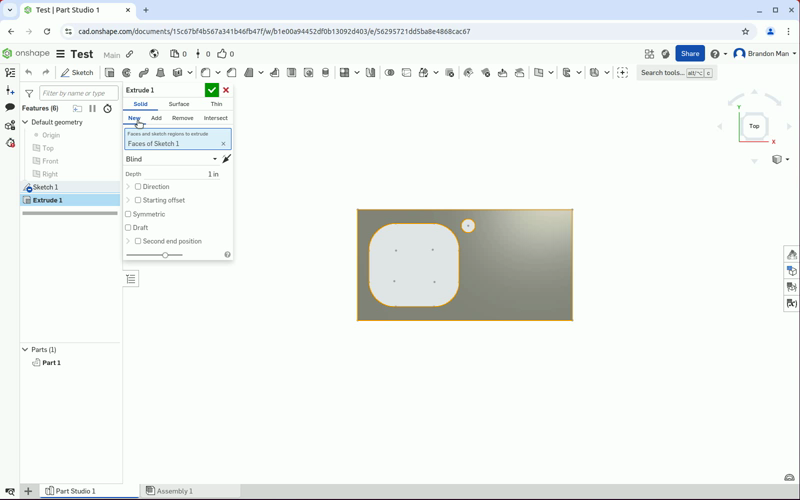
key(tab, 4)
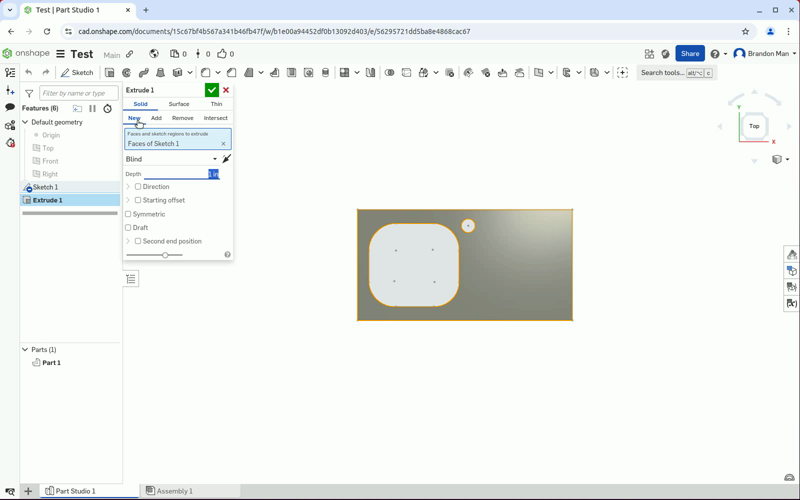
text(0.481)
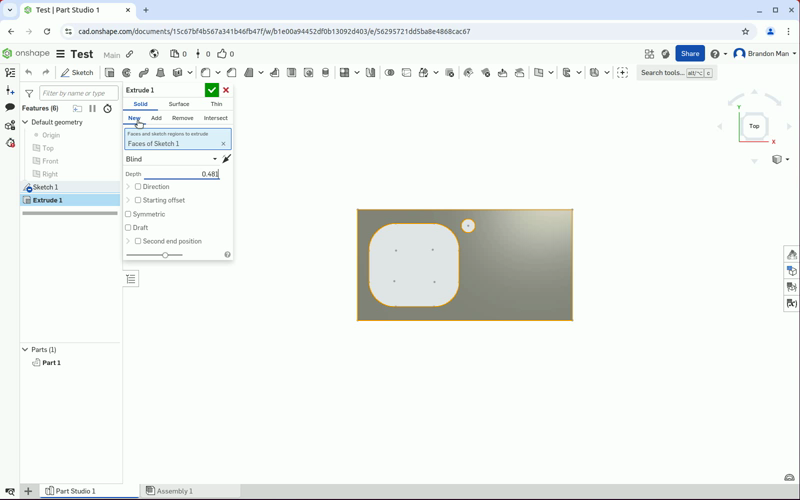
key(enter)
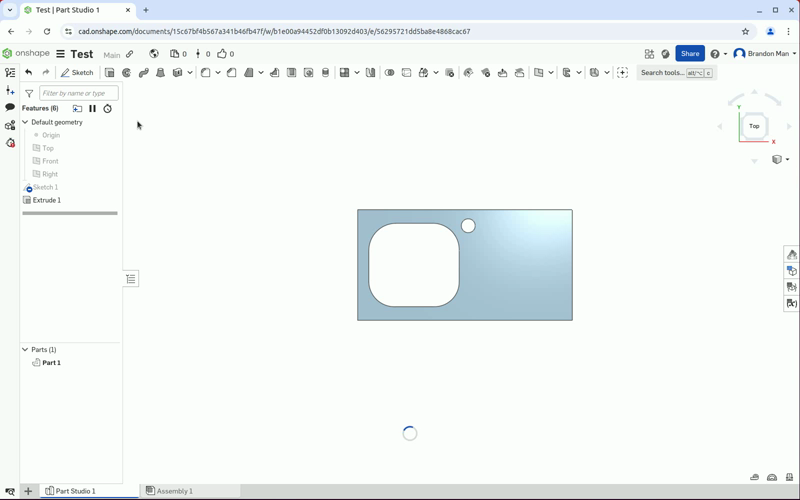
key(shift+h)
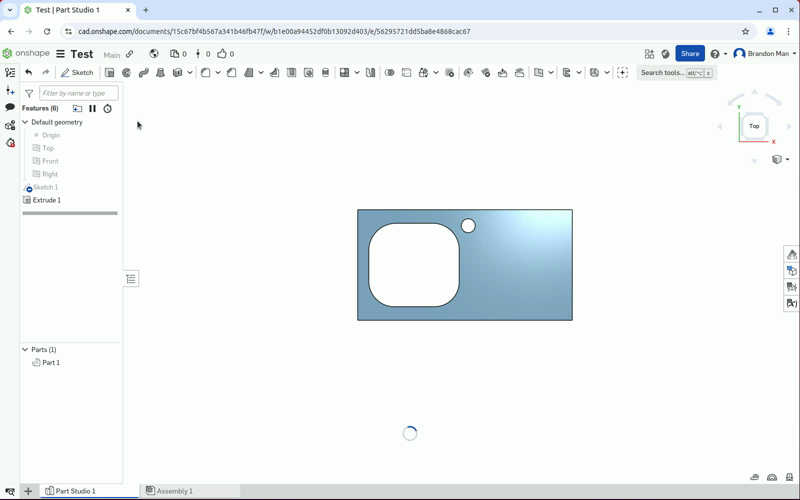
key(shift+h)
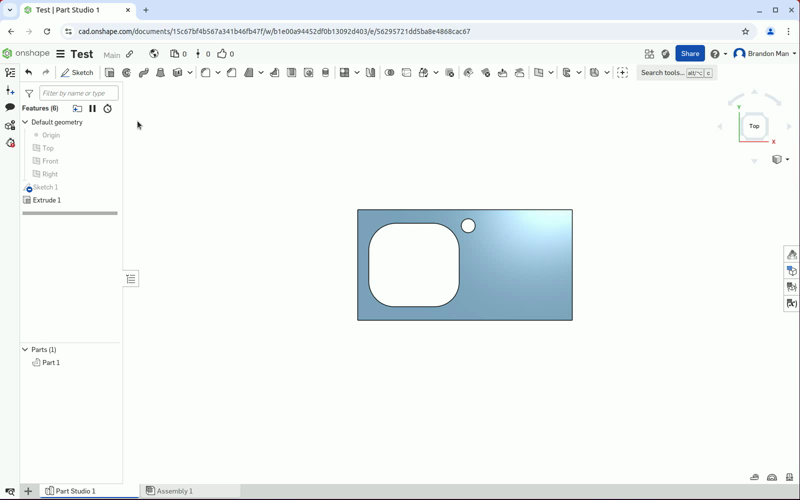
mouse_move(73, 189)
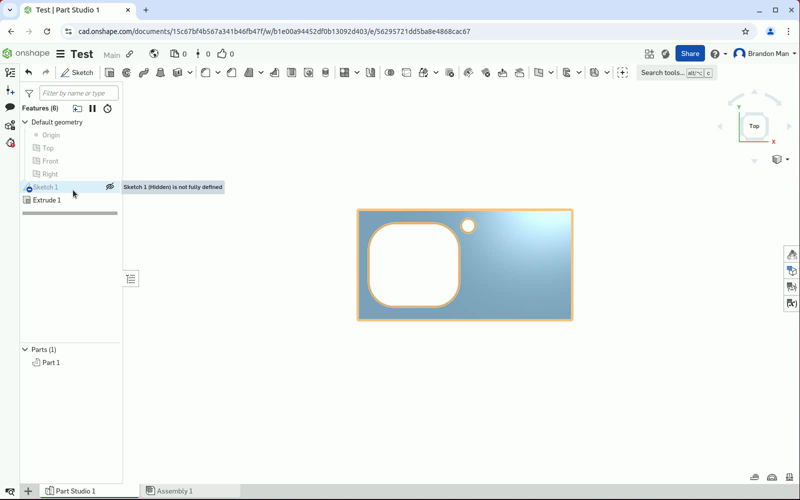
click(73, 189)
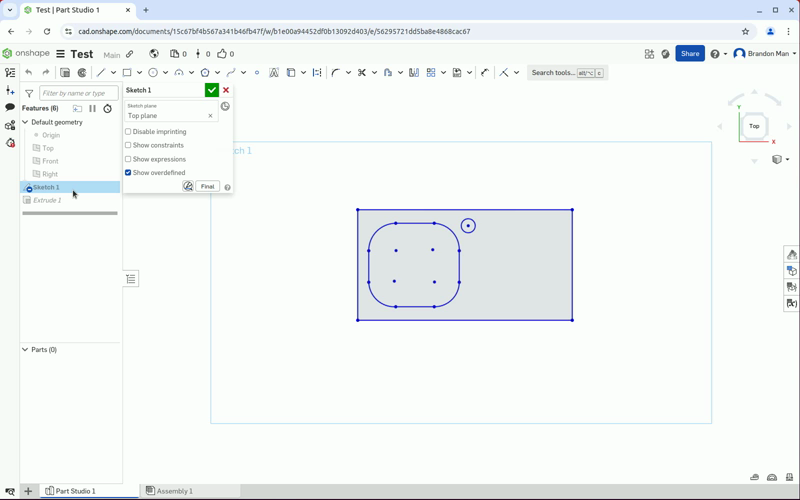
mouse_move(229, 92)
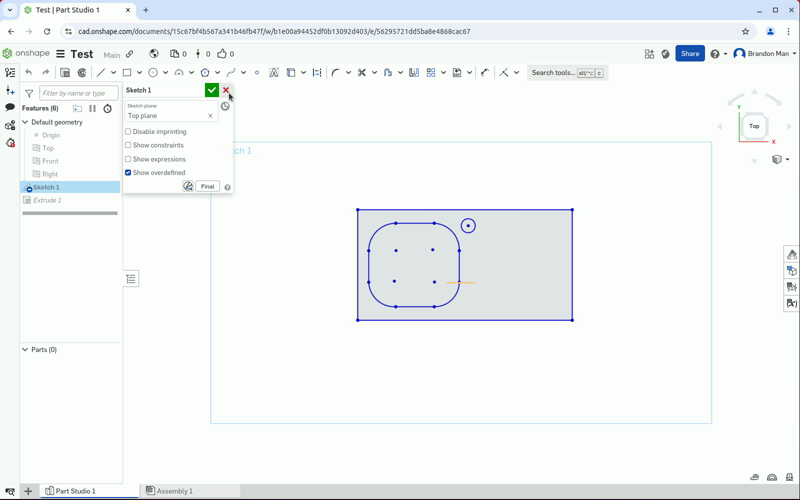
click(229, 92)
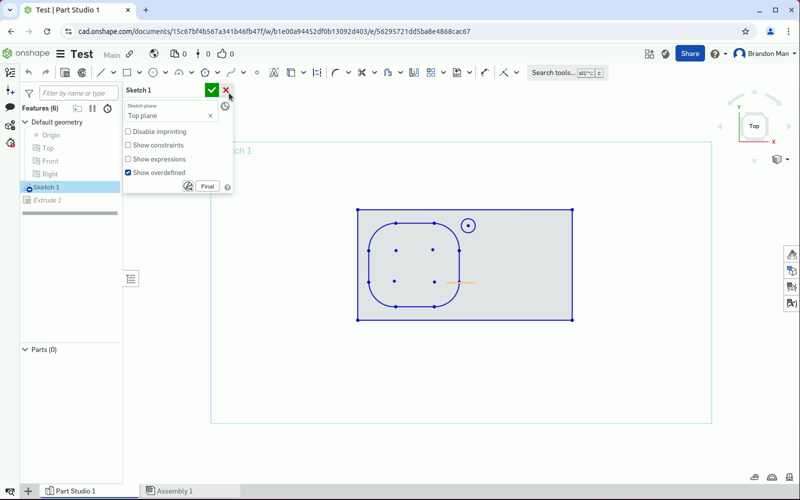
key(shift+s)
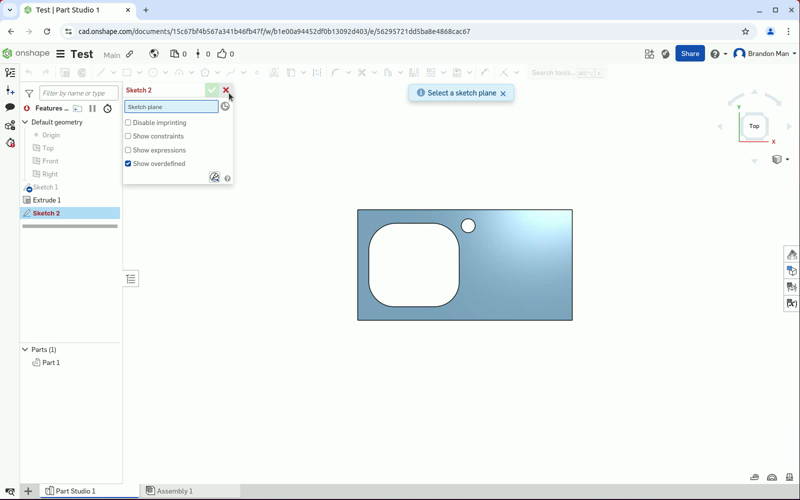
mouse_move(73, 150)
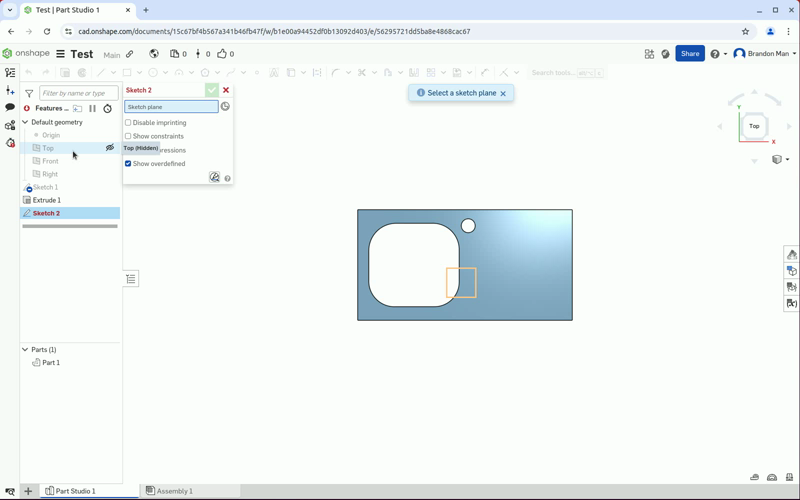
click(73, 150)
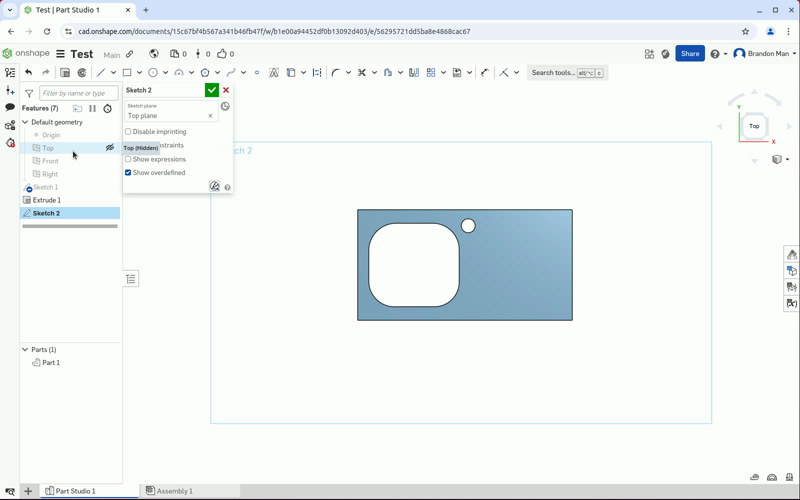
mouse_move(73, 352)
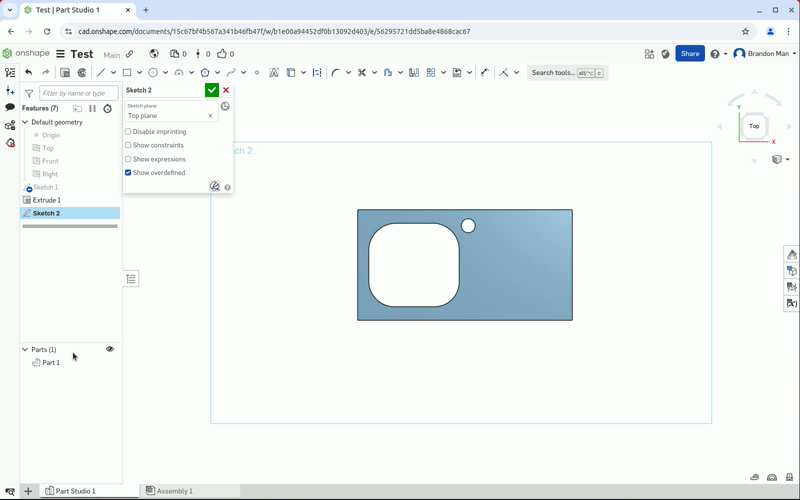
key(y)
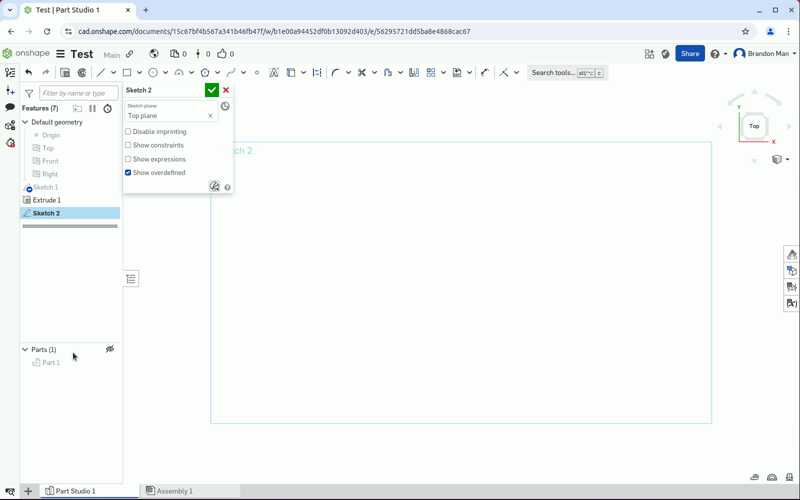
key(c)
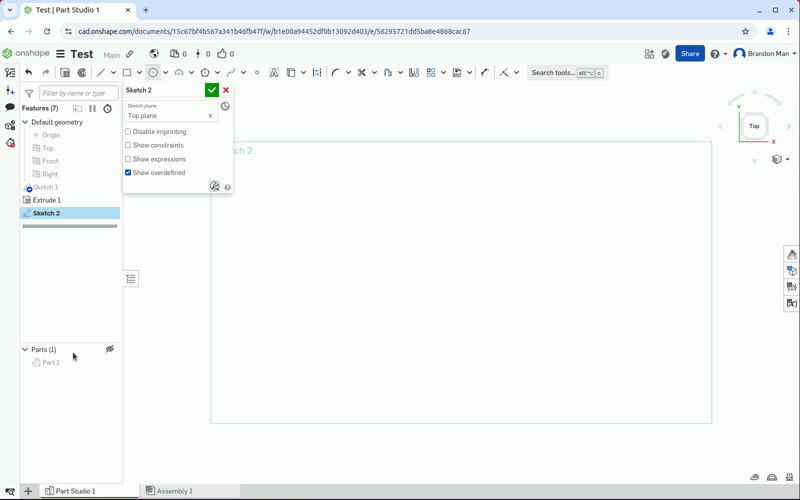
key_down(shift)
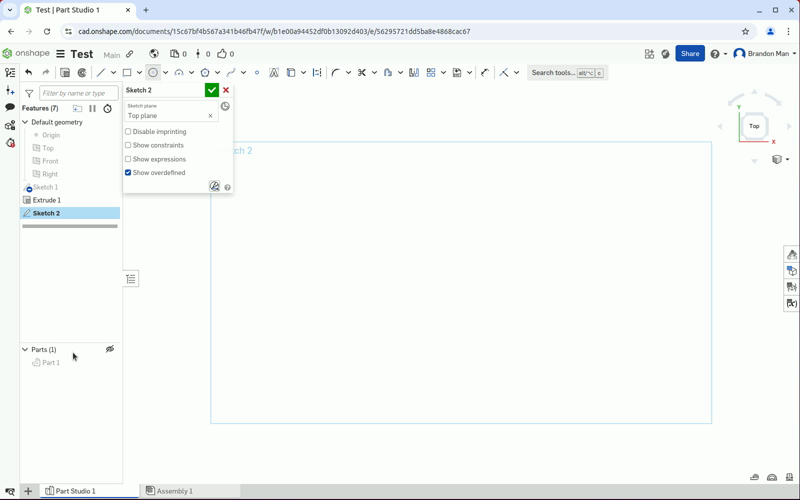
mouse_move(470, 226)
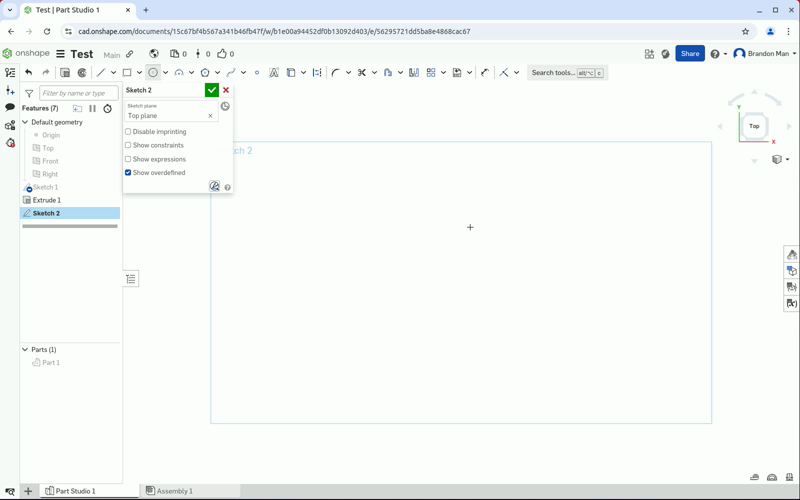
click(470, 226)
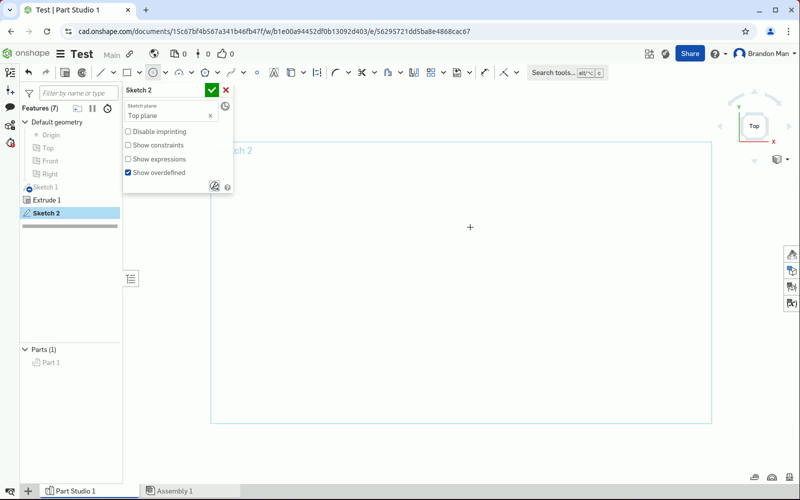
key_up(shift)
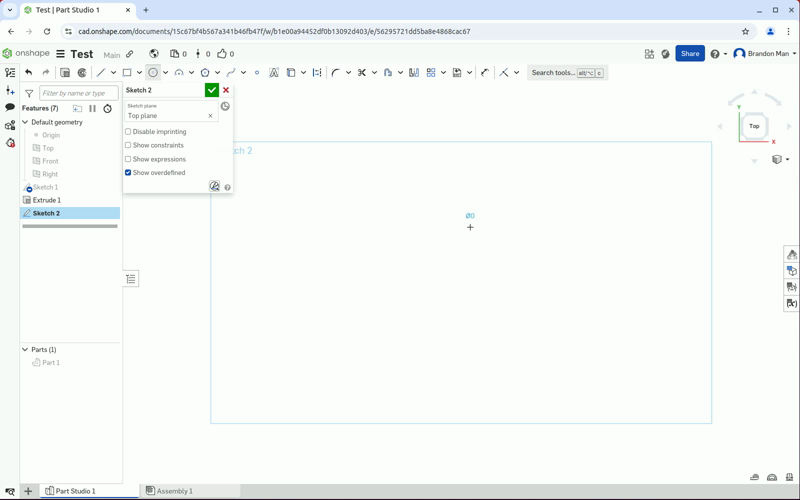
mouse_move(477, 226)
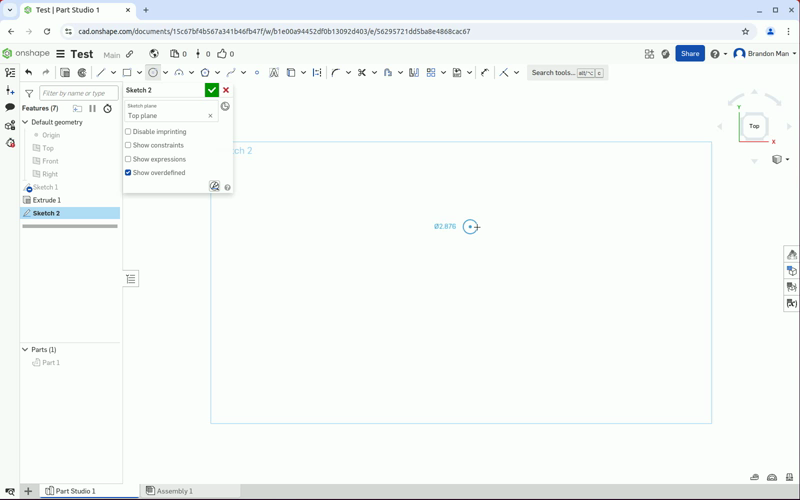
click(477, 226)
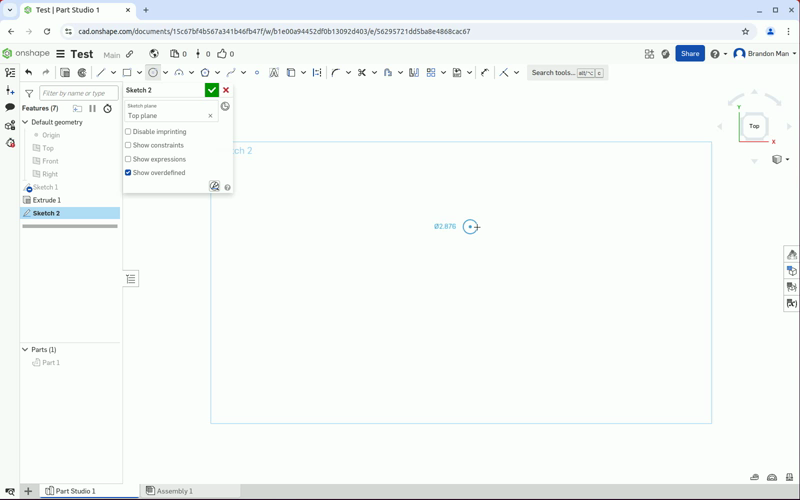
key(esc)
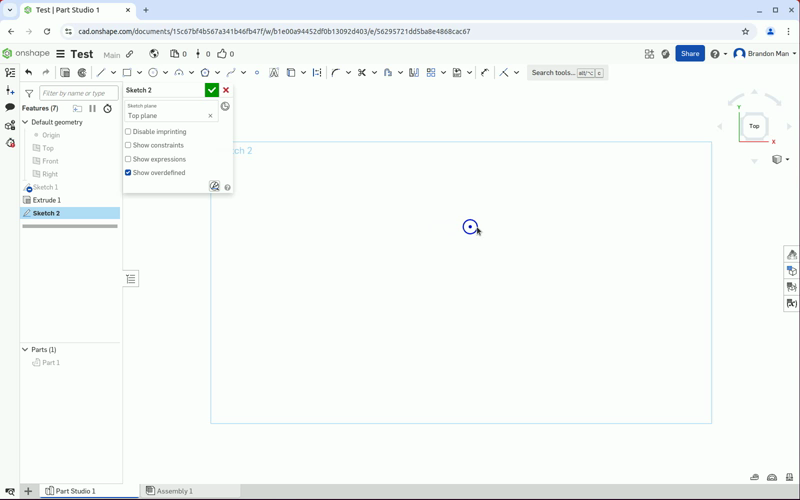
mouse_move(474, 227)
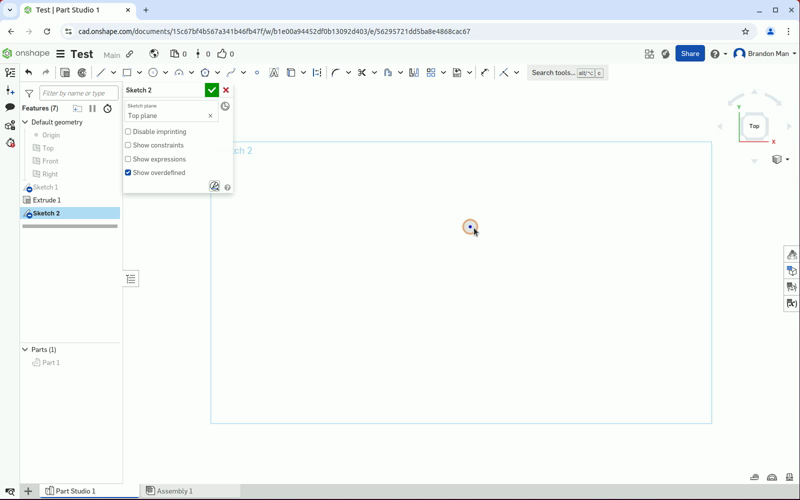
scroll(6)
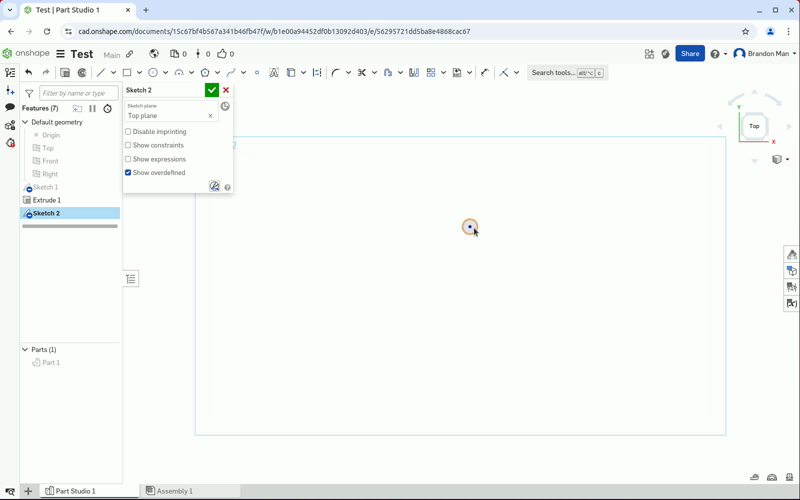
scroll(6)
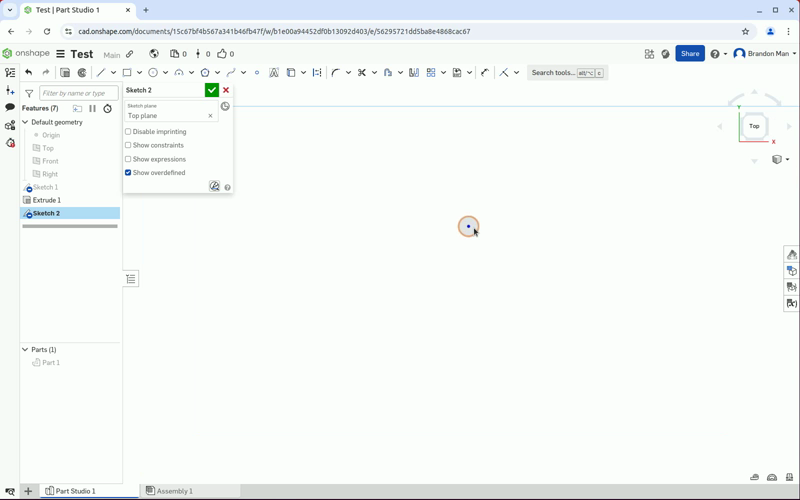
scroll(6)
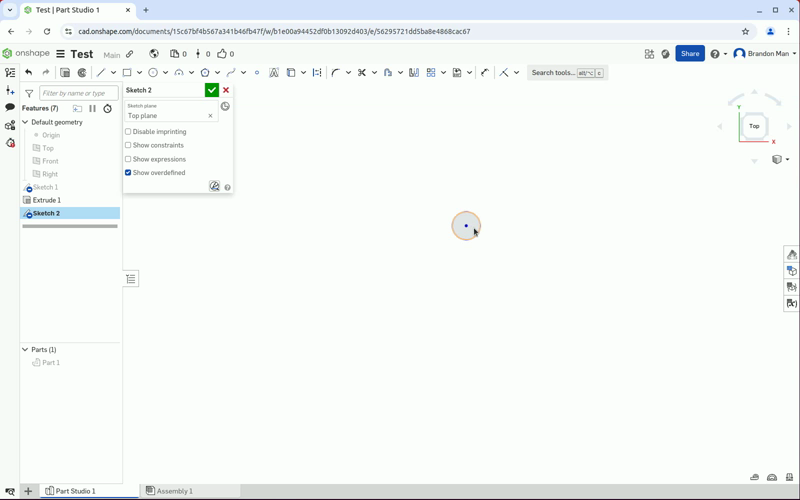
scroll(6)
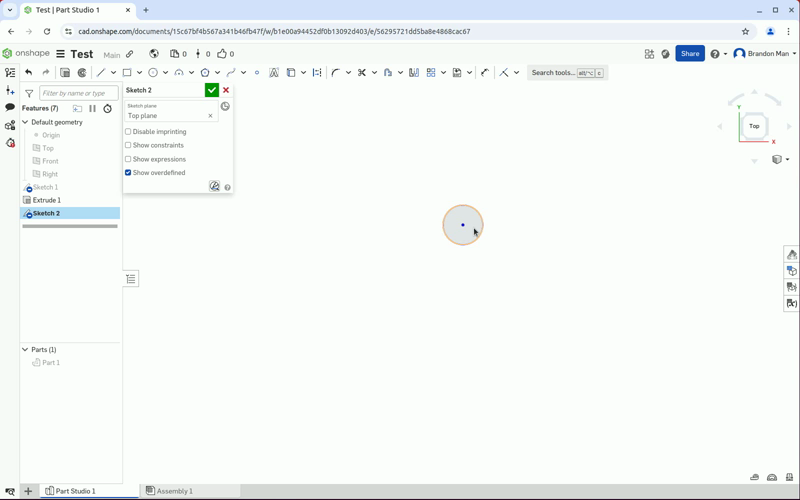
scroll(6)
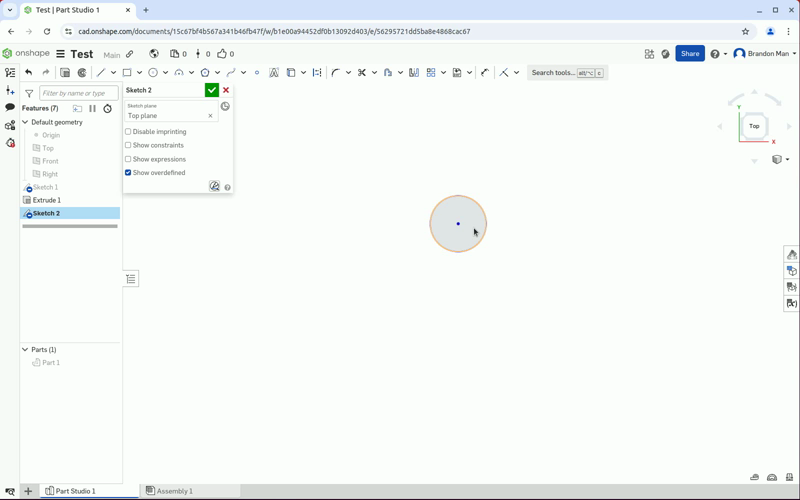
scroll(6)
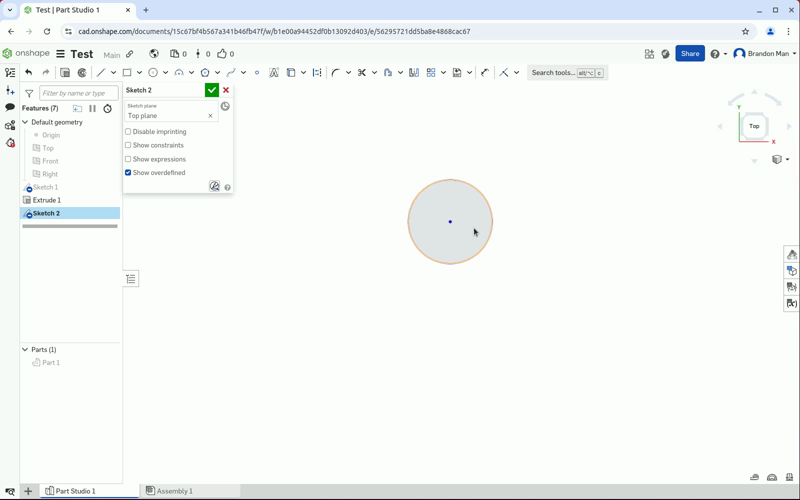
scroll(6)
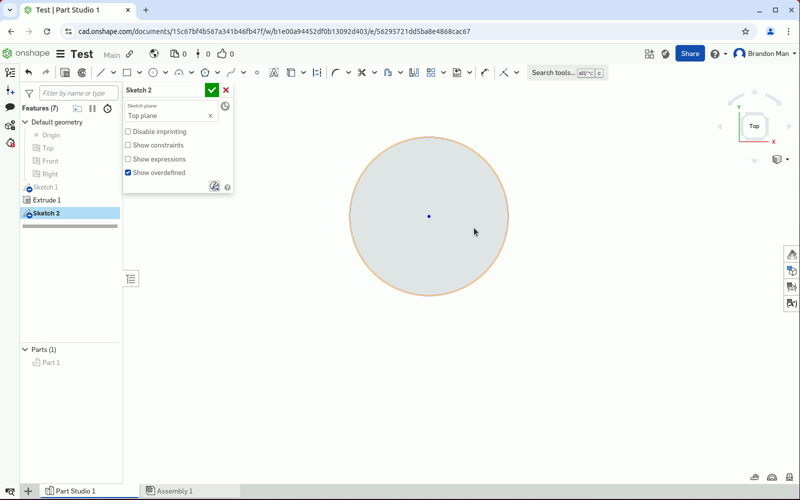
click(474, 227)
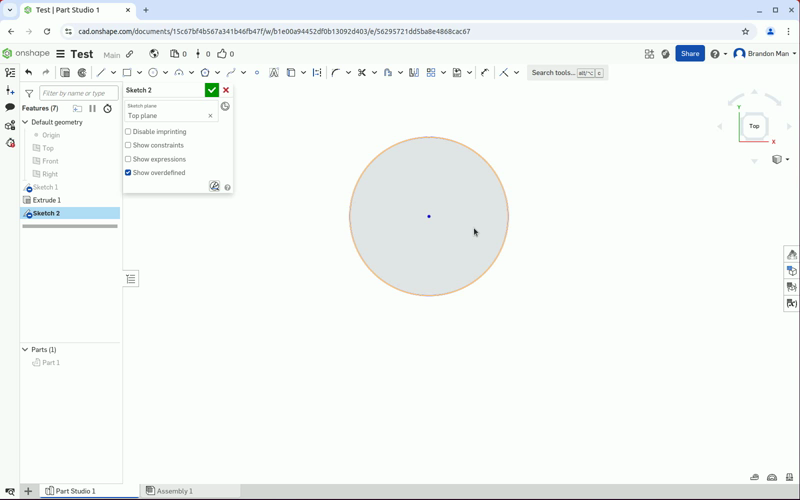
scroll(-6)
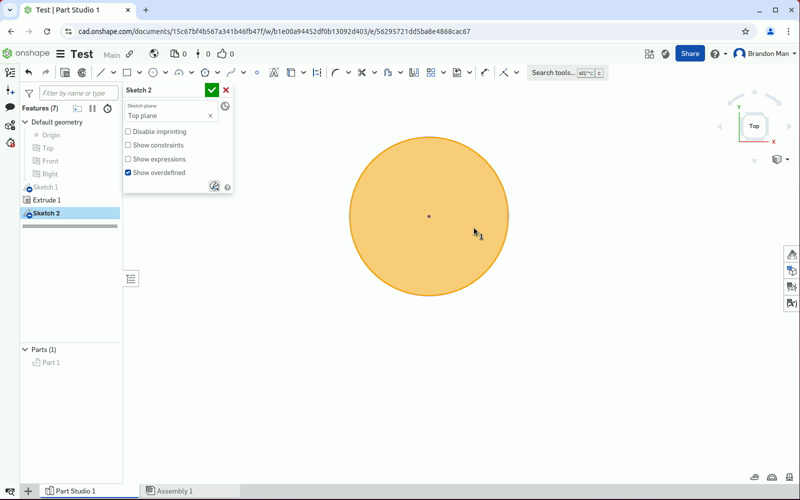
scroll(-6)
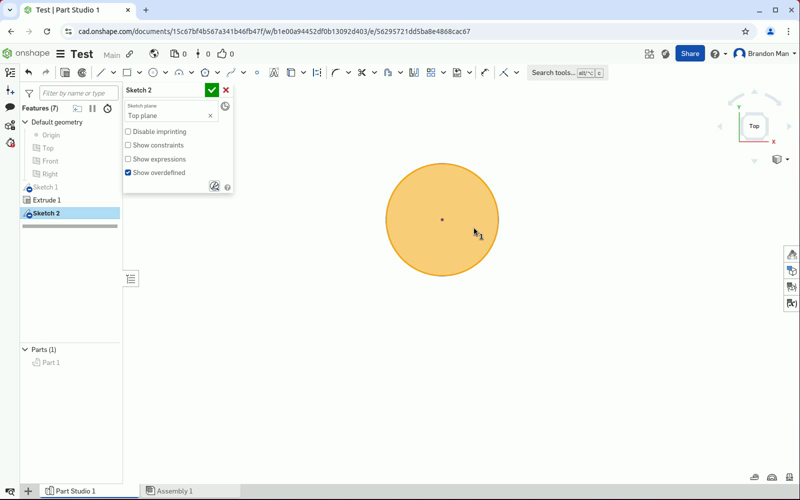
scroll(-6)
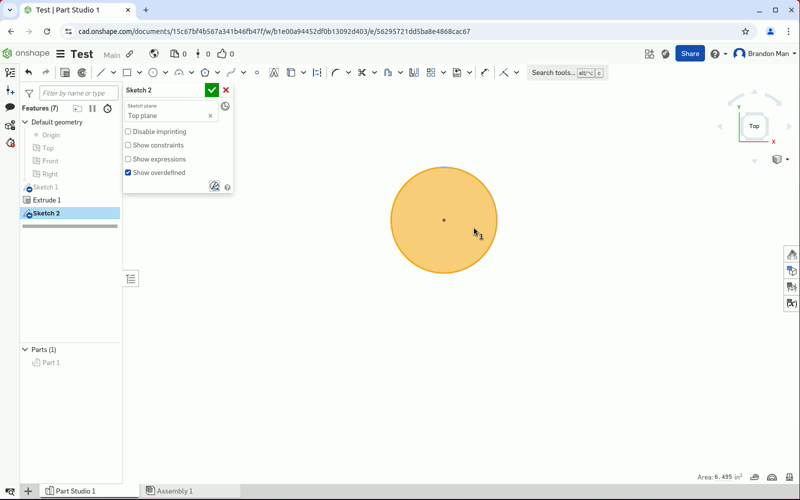
scroll(-6)
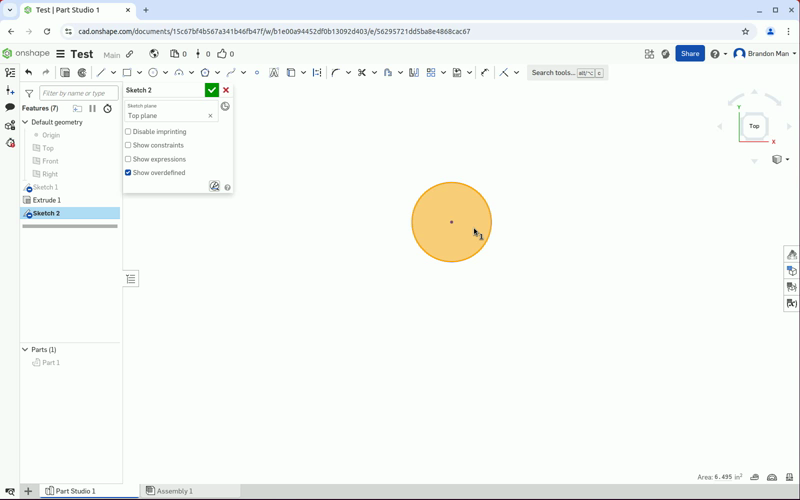
scroll(-6)
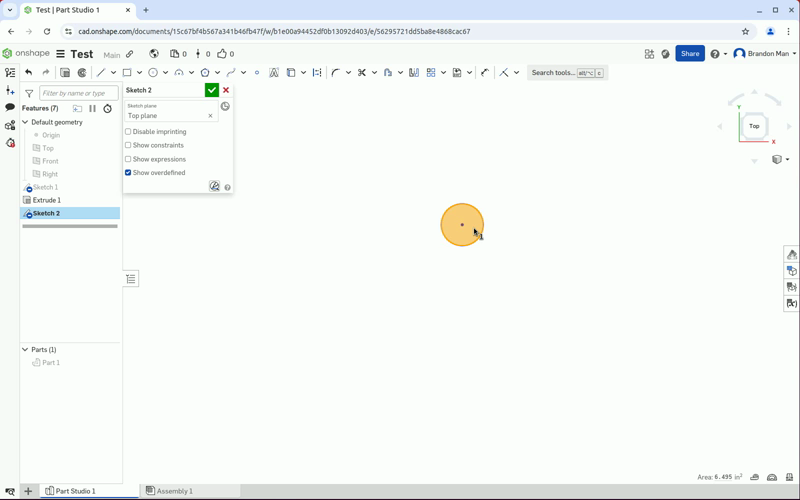
scroll(-6)
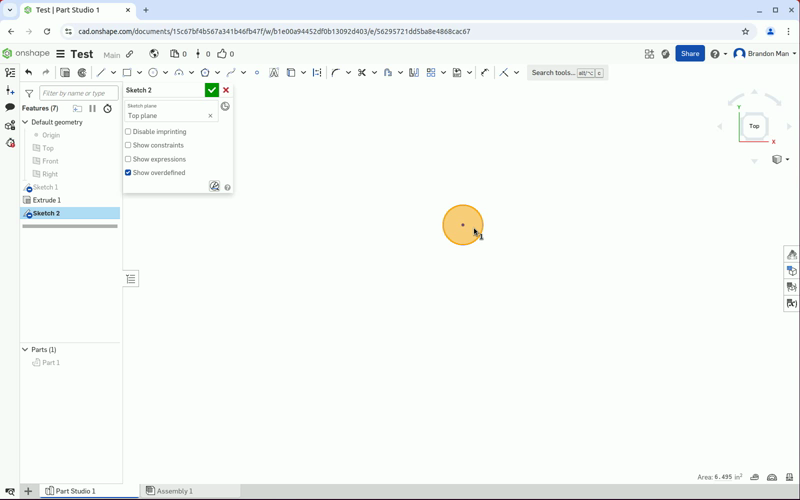
scroll(-6)
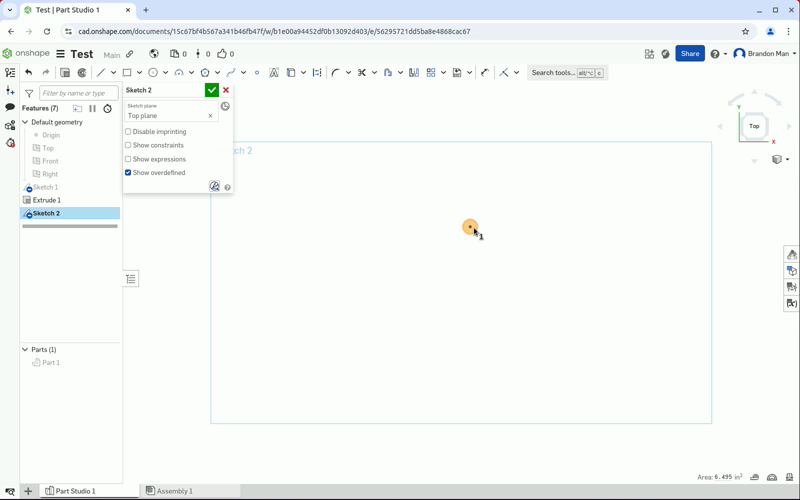
mouse_move(73, 352)
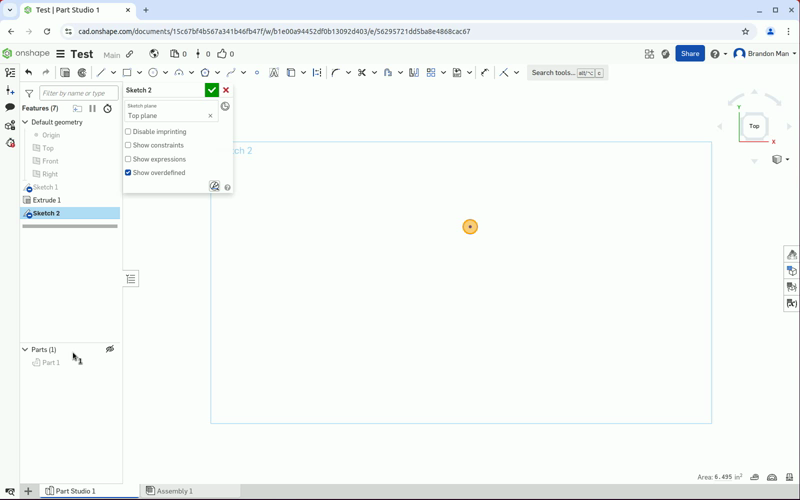
key(shift+y)
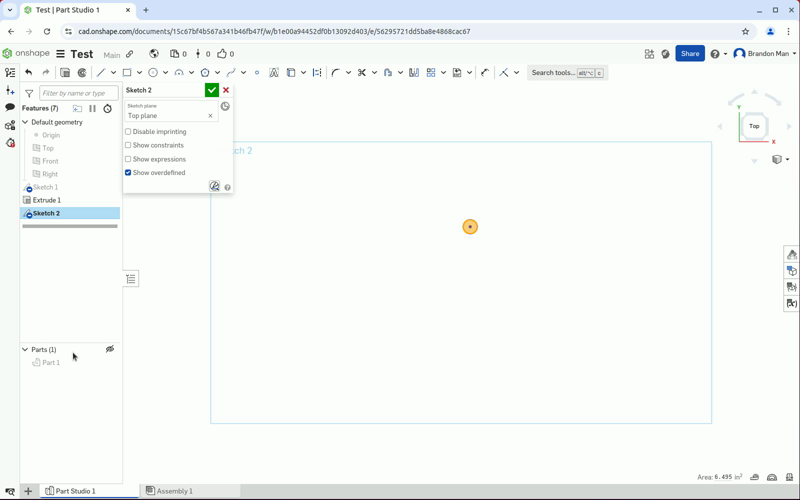
key(shift+e)
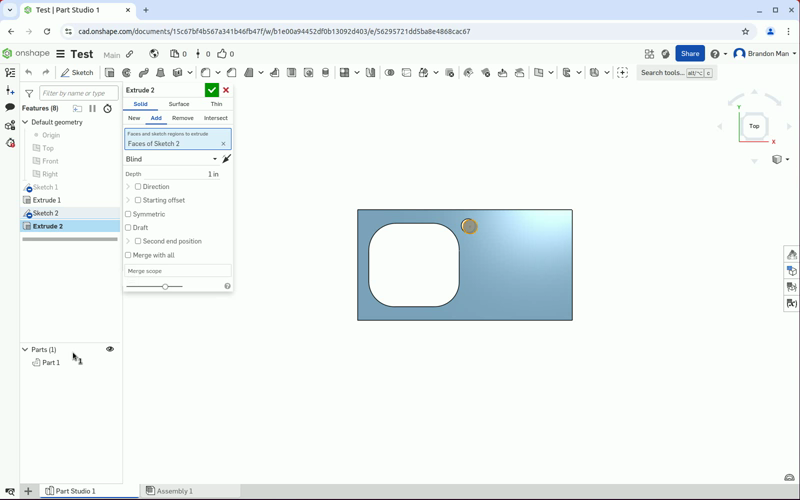
mouse_move(143, 106)
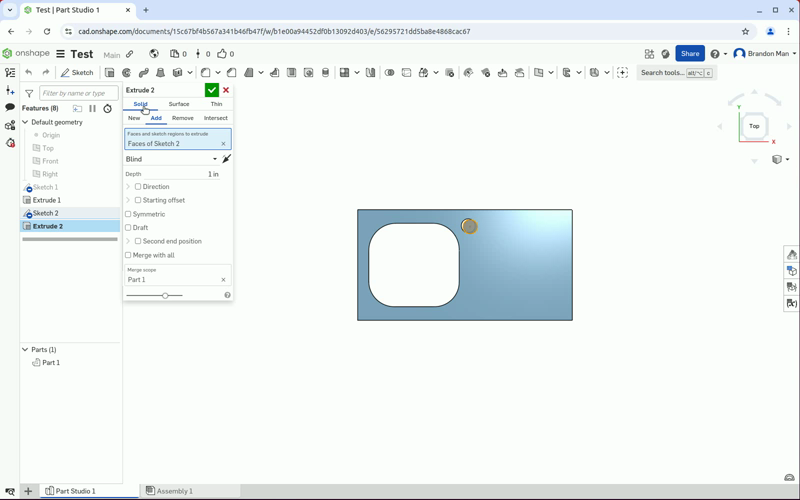
click(143, 106)
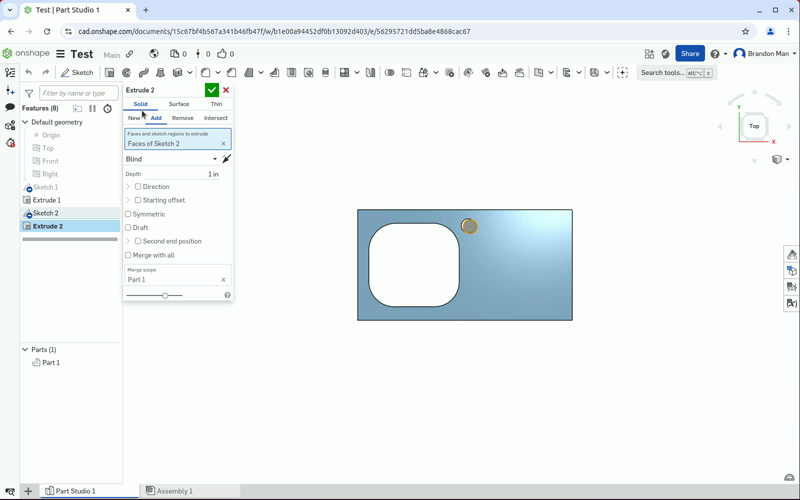
mouse_move(137, 120)
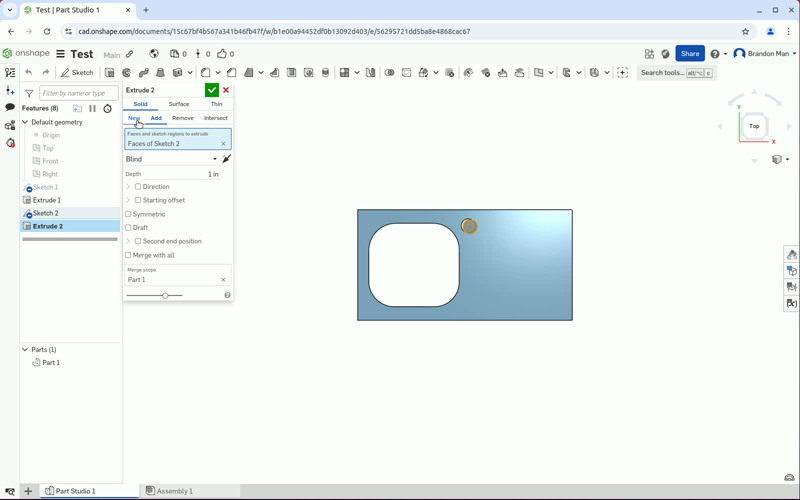
click(137, 120)
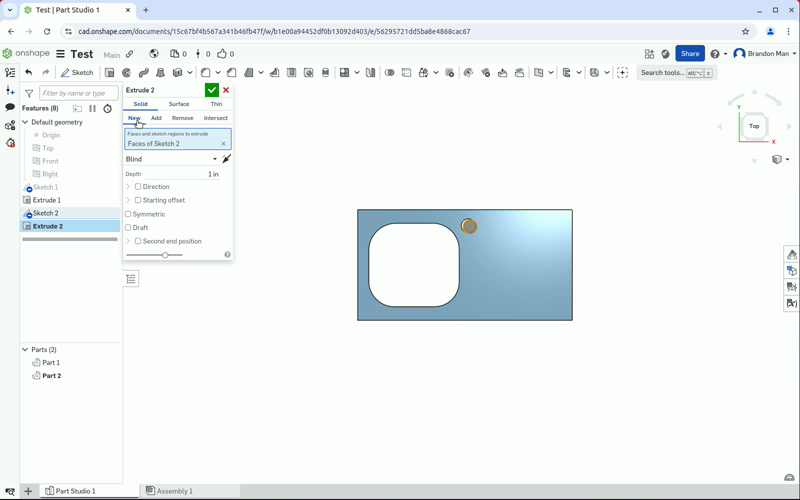
key(tab, 4)
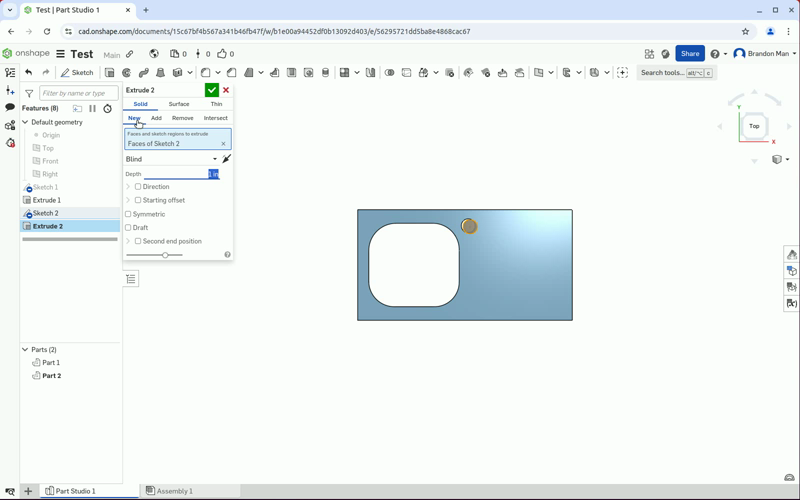
text(3.611)
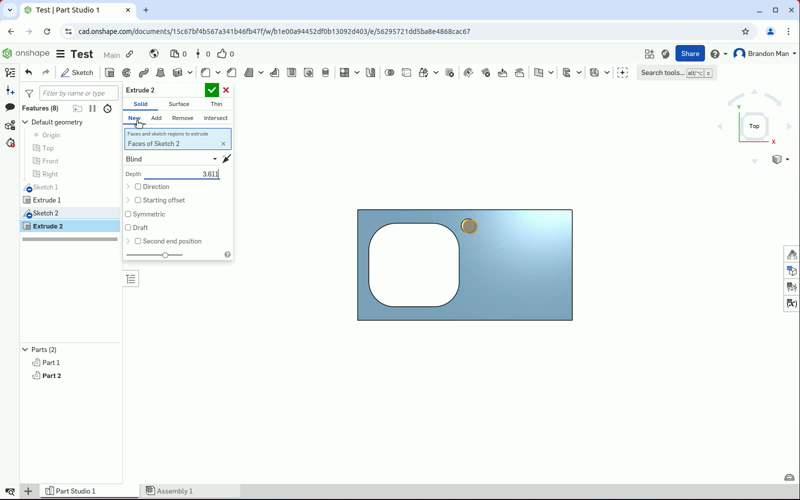
key(enter)
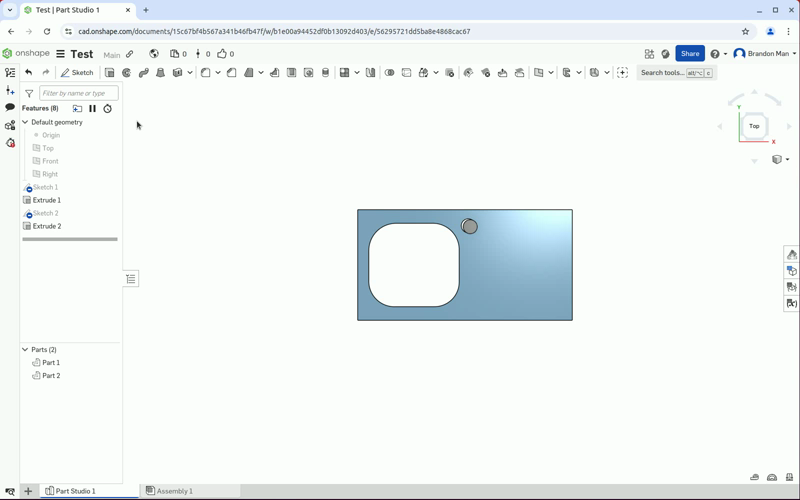
key(shift+h)
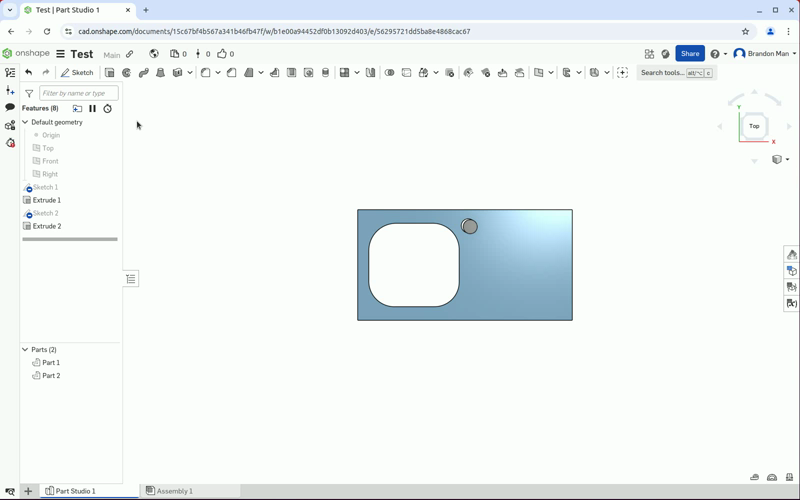
key(shift+h)
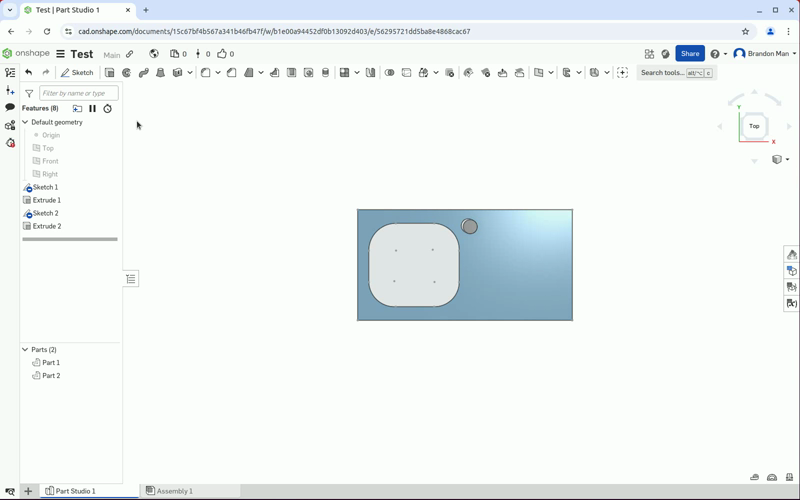
key(shift+7)
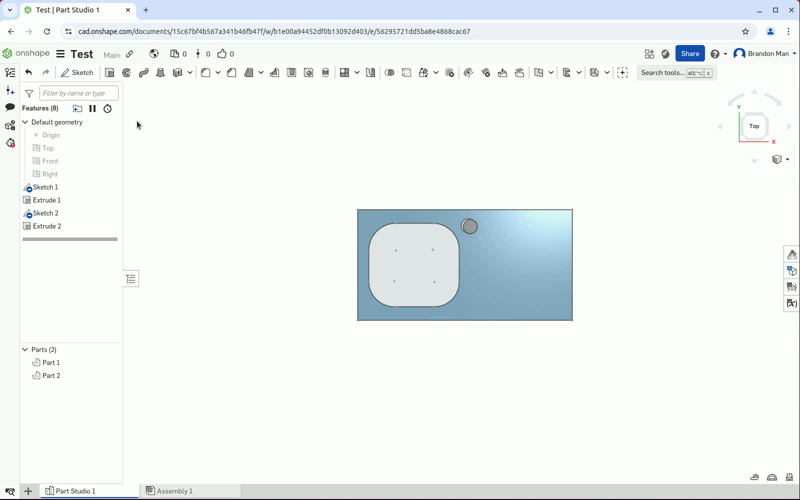
key(up, 3)
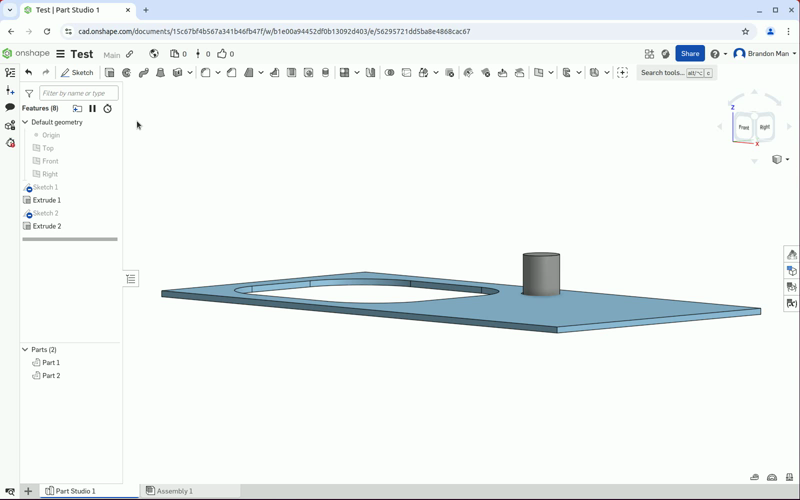
key(left, 3)
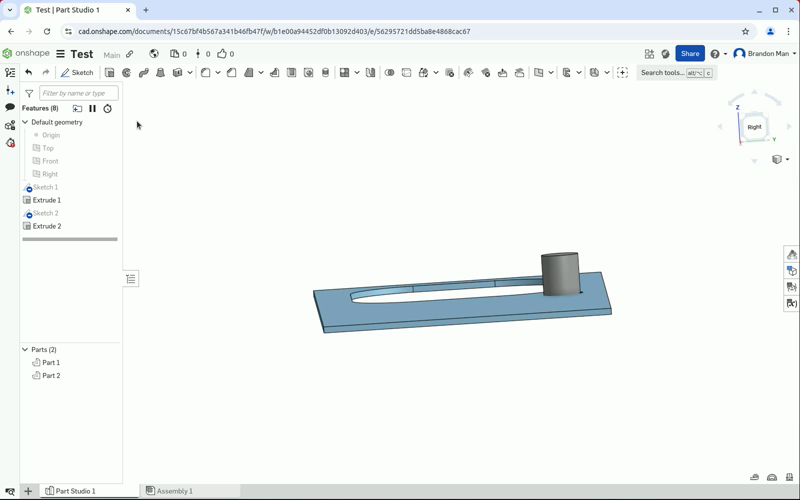
key(right, 3)
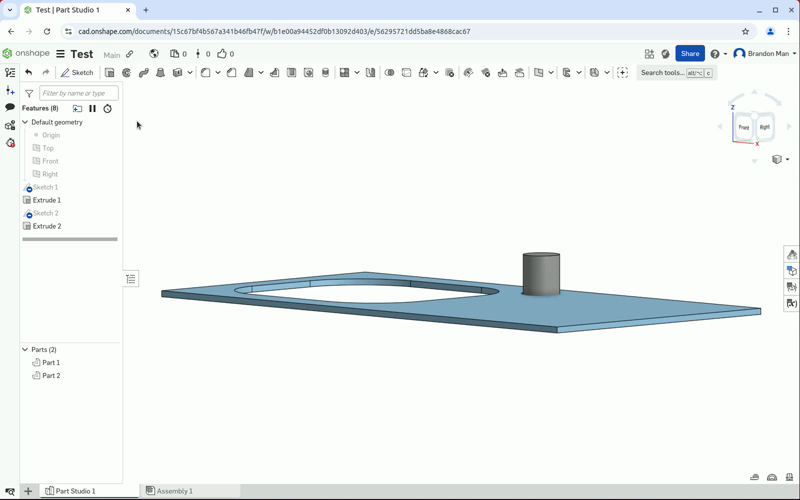
key(down, 3)
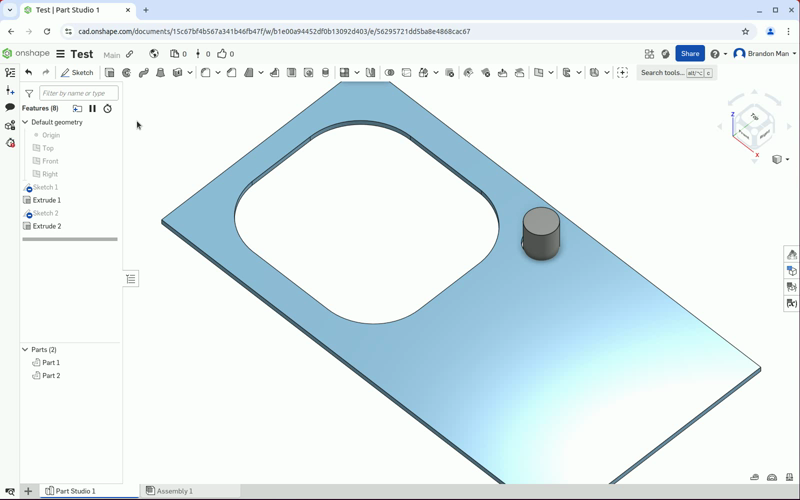
mouse_move(73, 189)
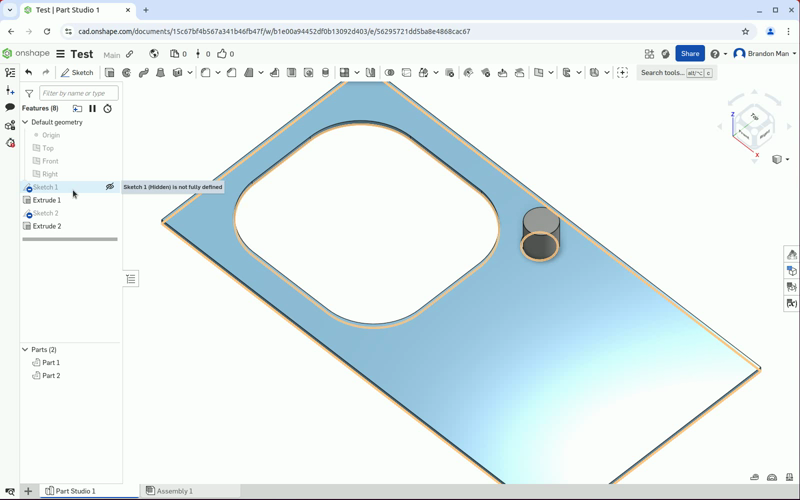
click(73, 189)